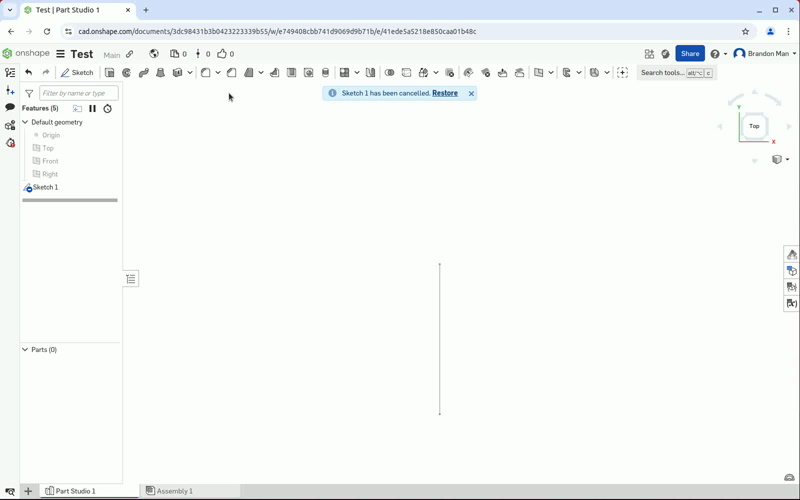
key(shift+h)
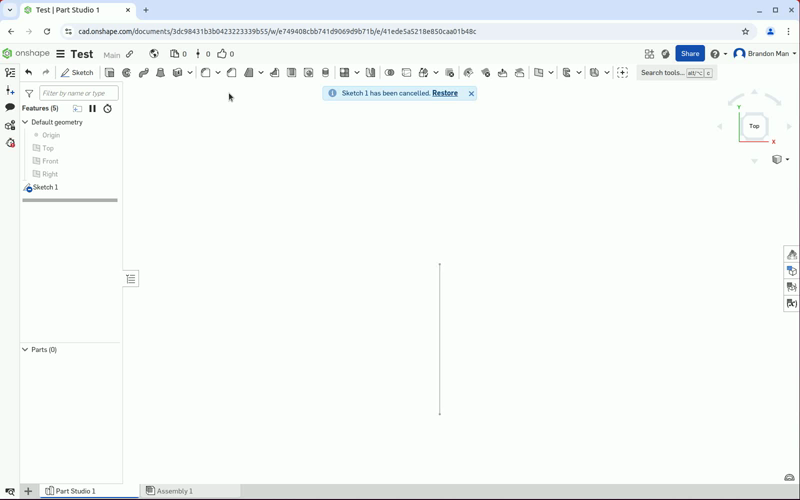
key(shift+s)
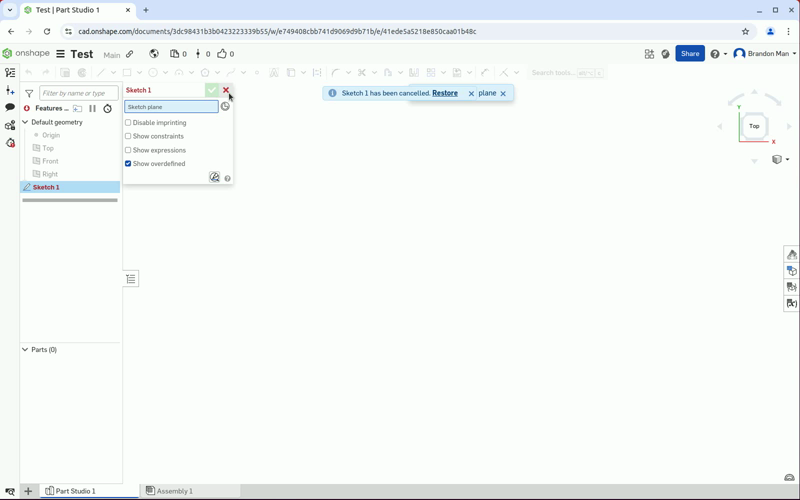
mouse_move(73, 150)
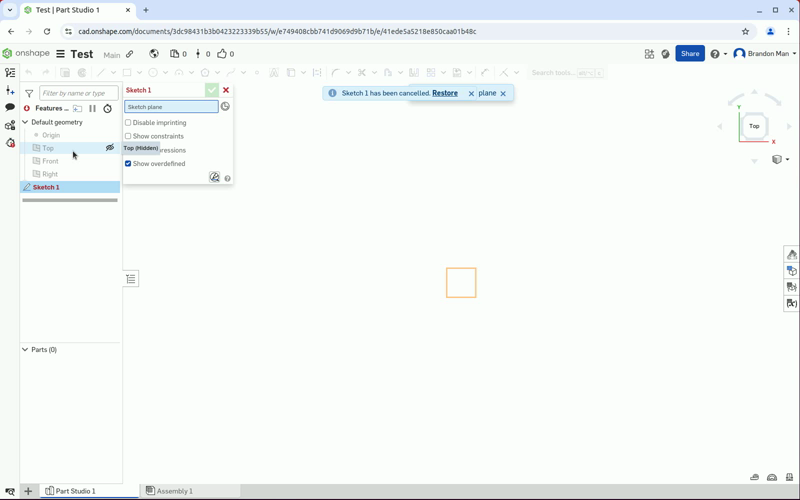
click(73, 150)
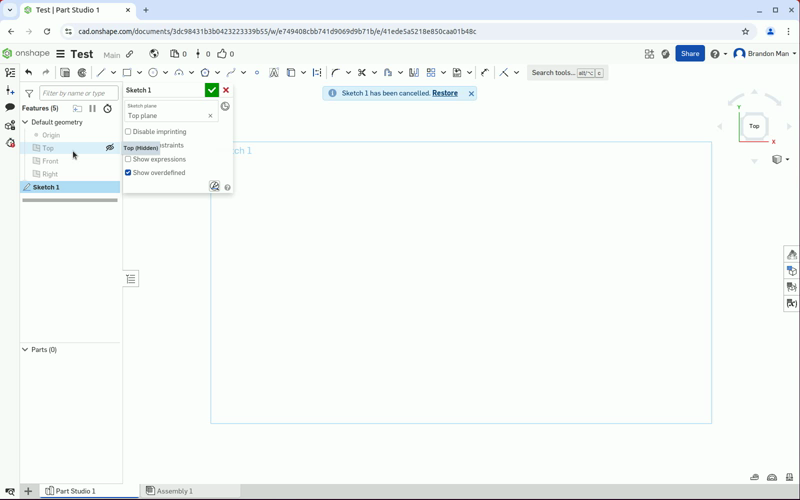
mouse_move(73, 352)
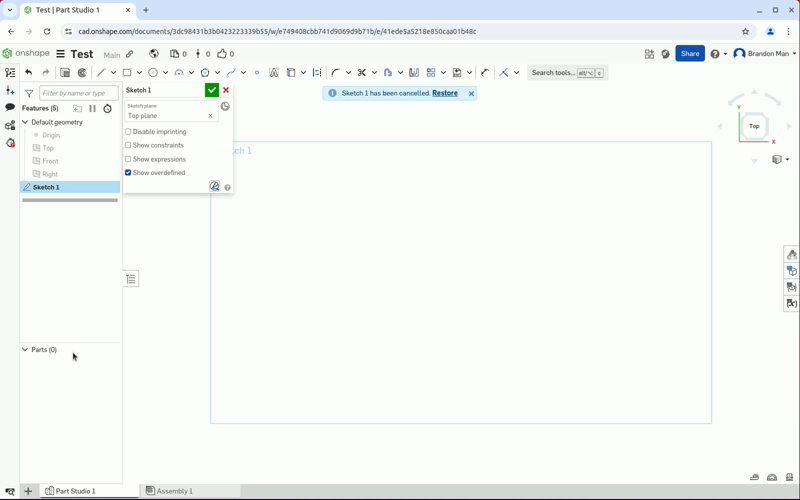
key(y)
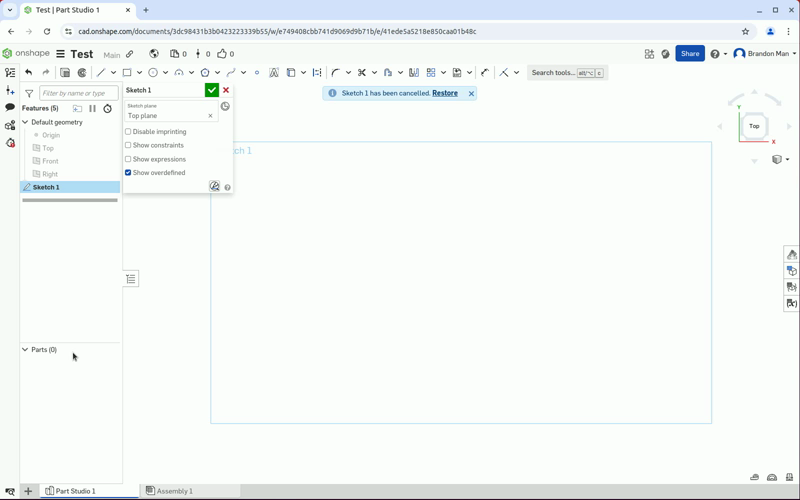
key(l)
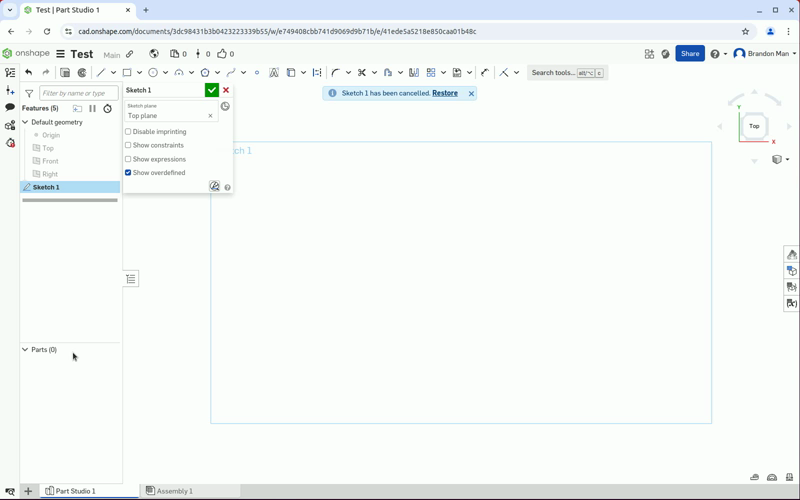
key_down(shift)
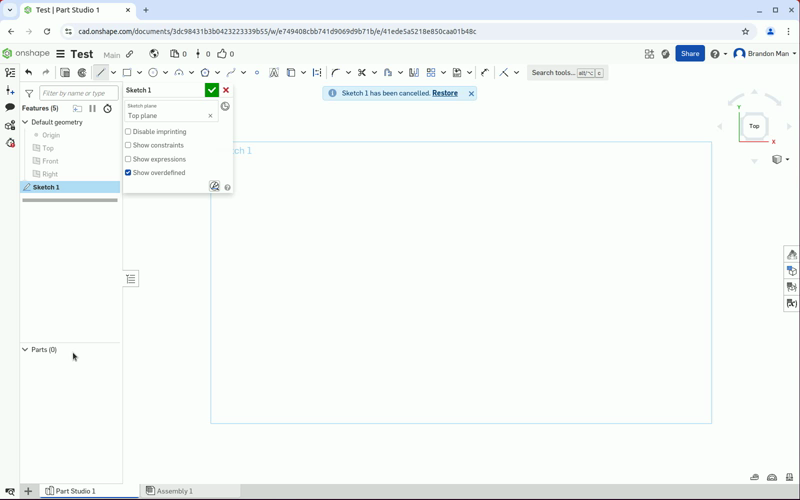
mouse_move(411, 325)
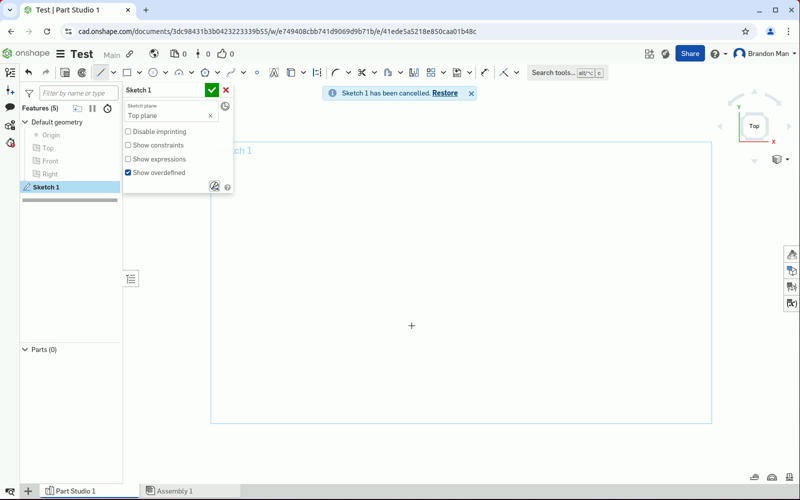
click(411, 325)
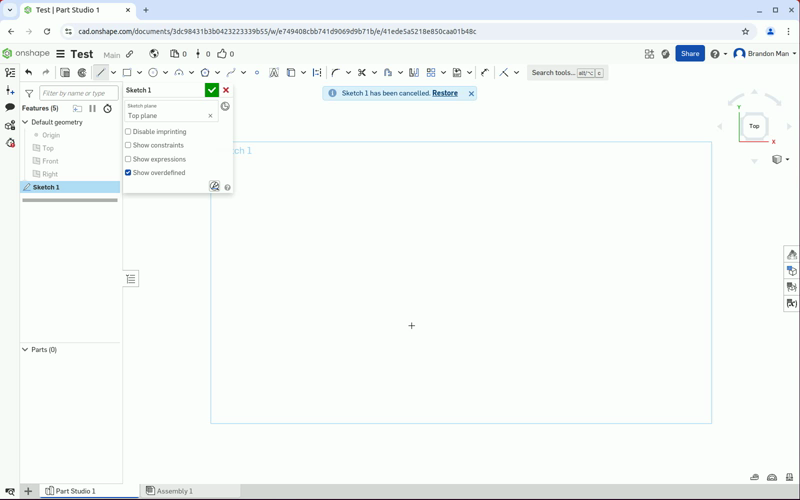
key_up(shift)
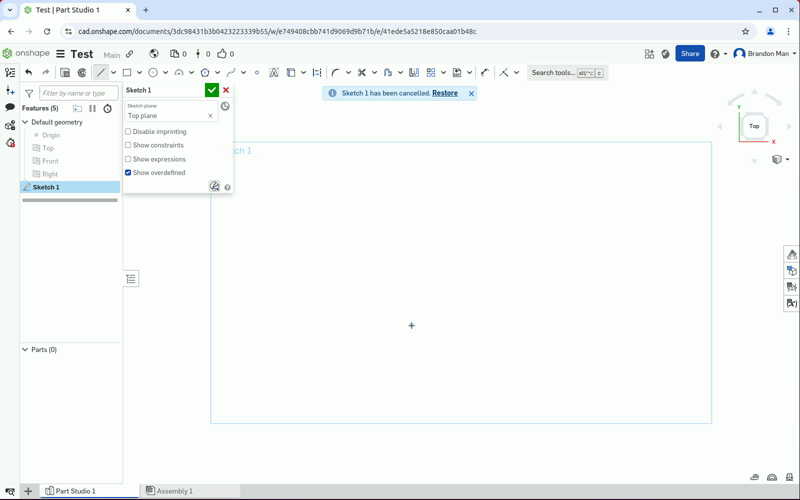
key_down(shift)
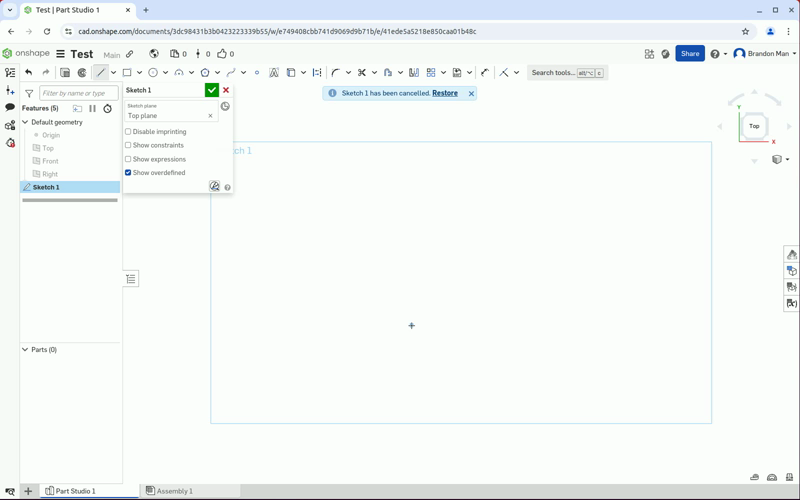
mouse_move(517, 325)
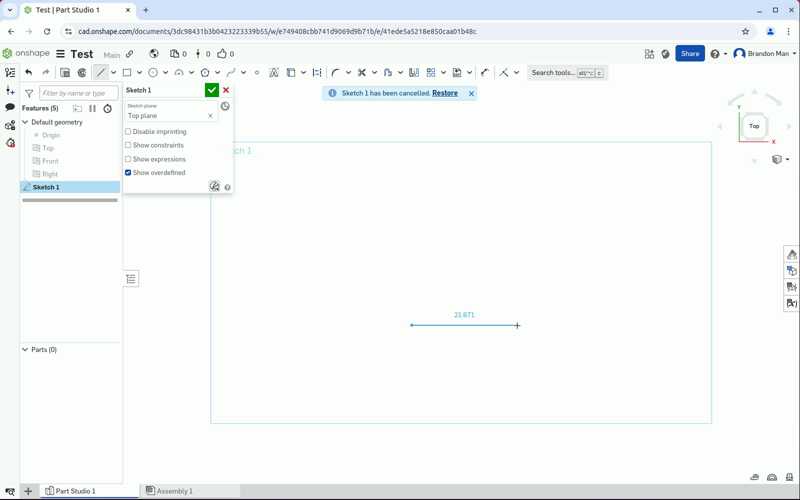
click(517, 325)
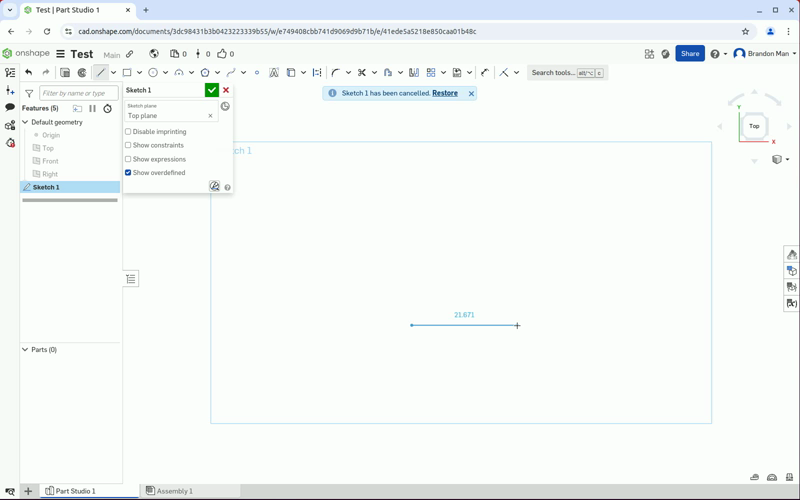
key_up(shift)
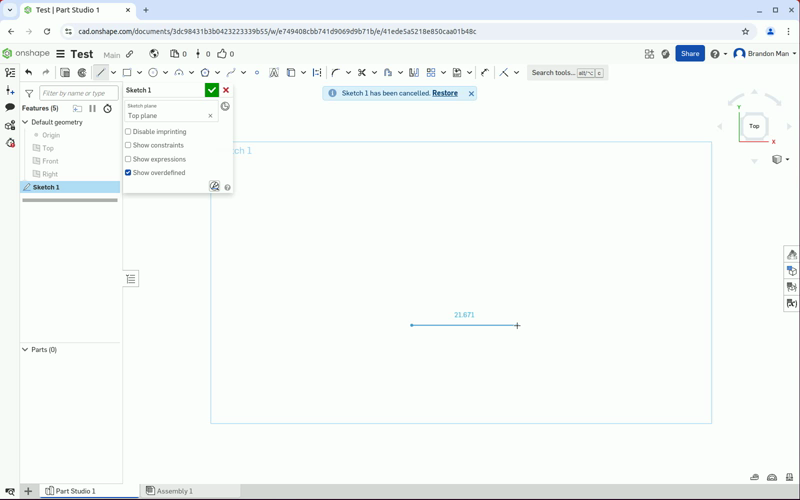
key_down(shift)
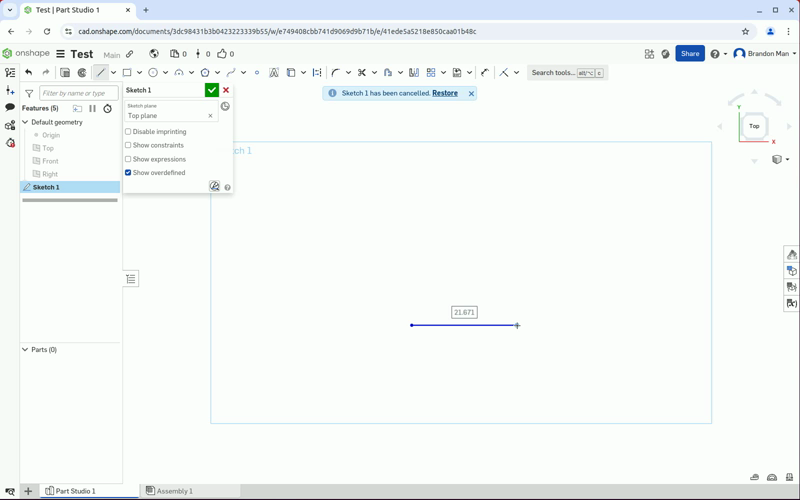
mouse_move(517, 247)
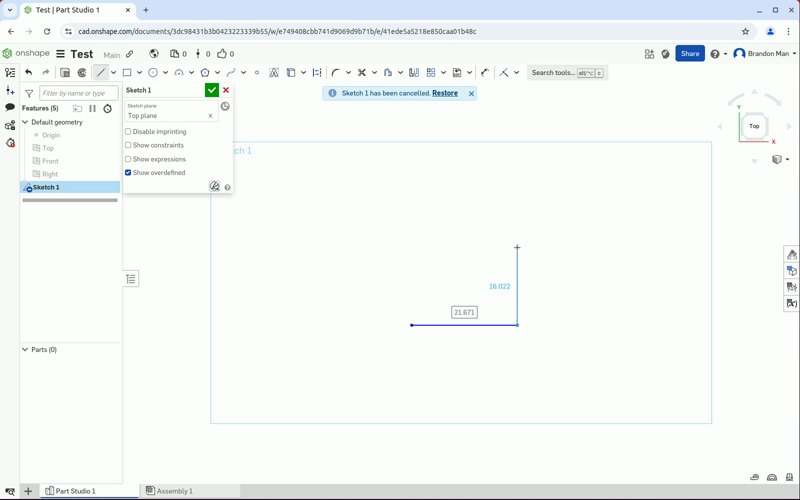
click(517, 247)
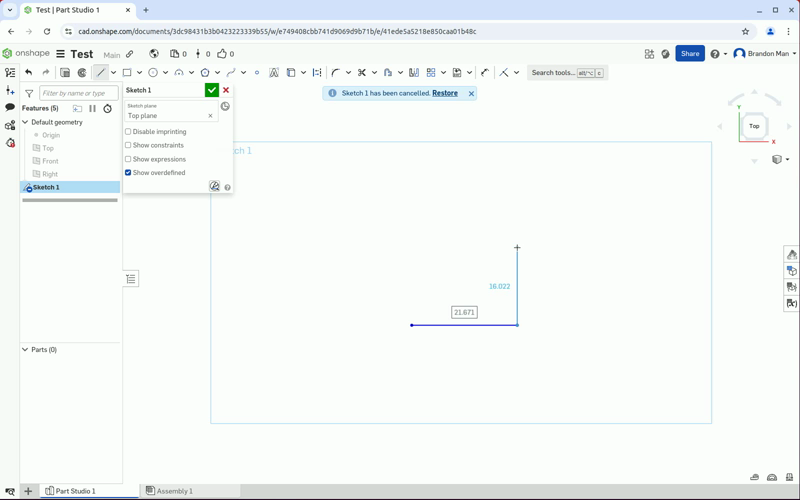
key_up(shift)
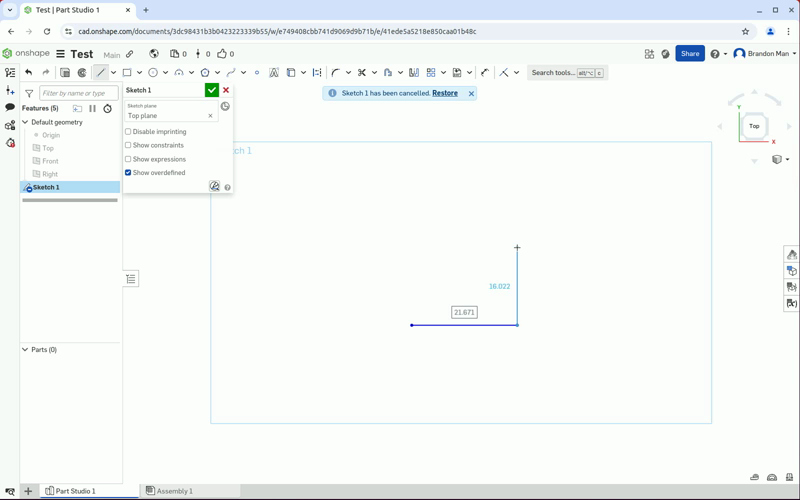
key_down(shift)
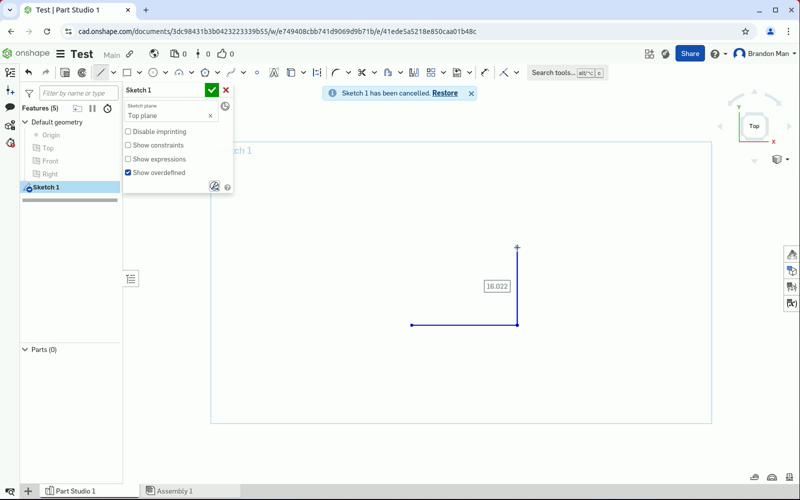
mouse_move(547, 247)
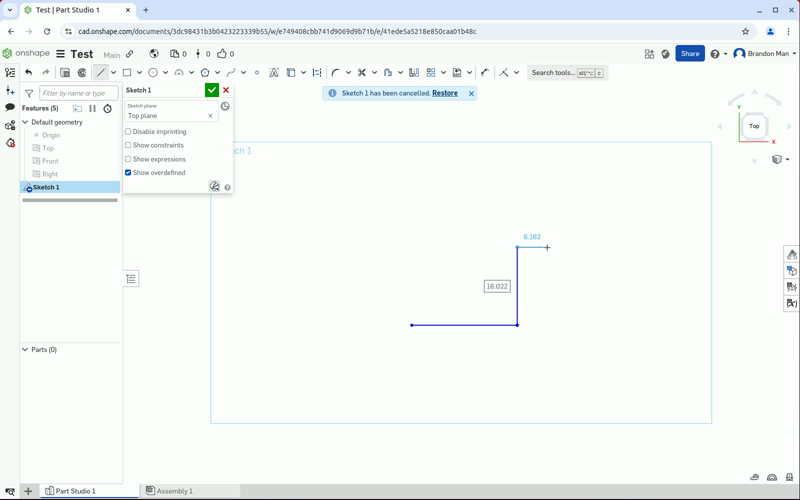
mouse_move(474, 247)
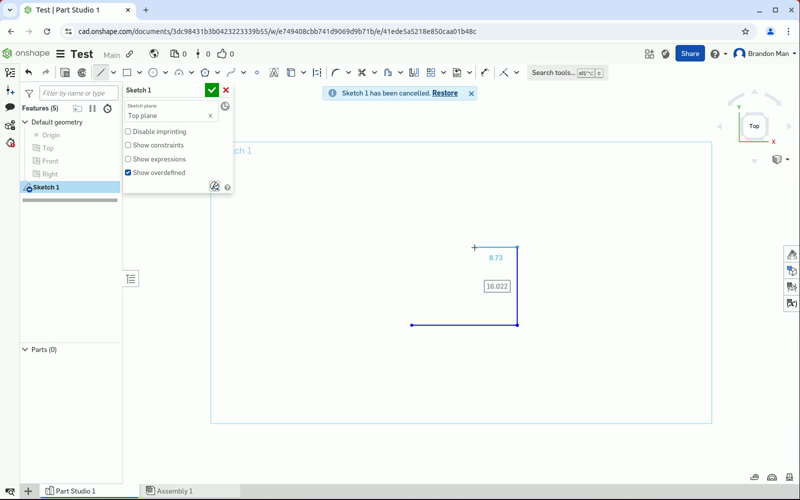
click(474, 247)
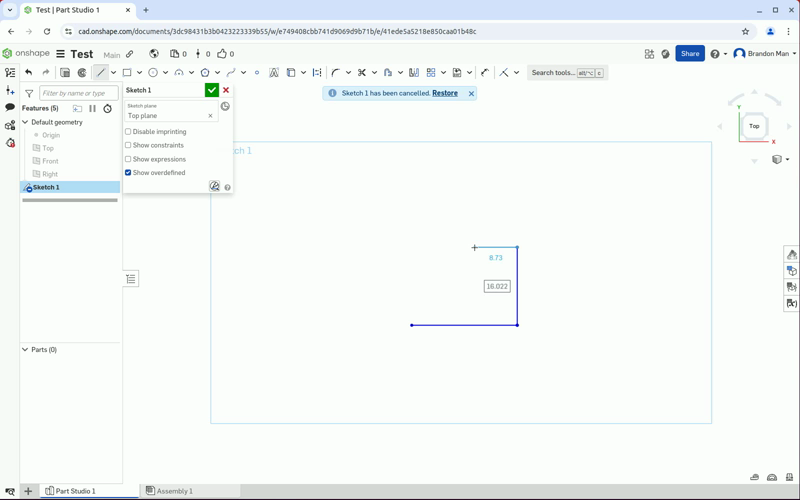
key_up(shift)
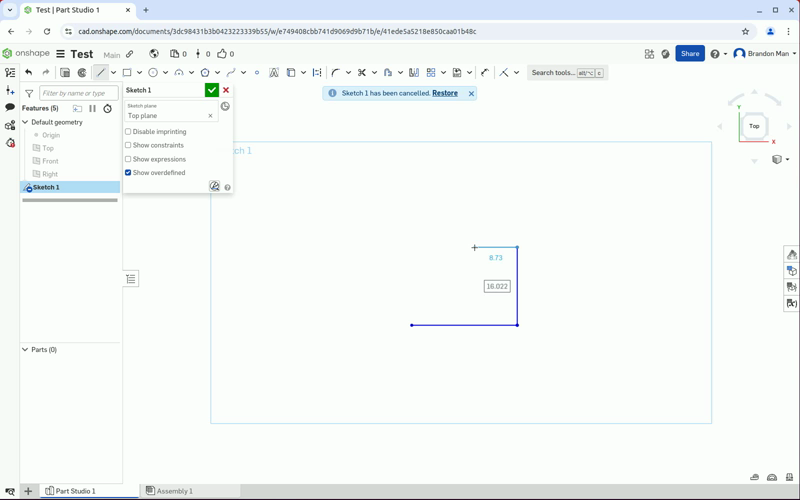
key_down(shift)
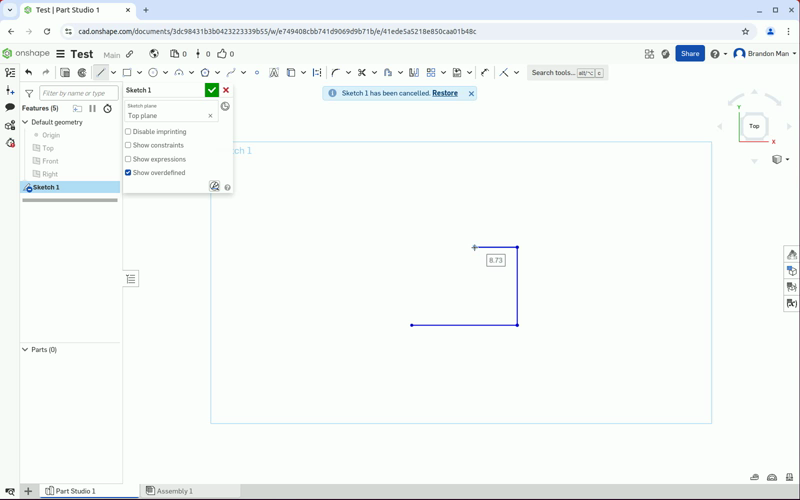
mouse_move(504, 247)
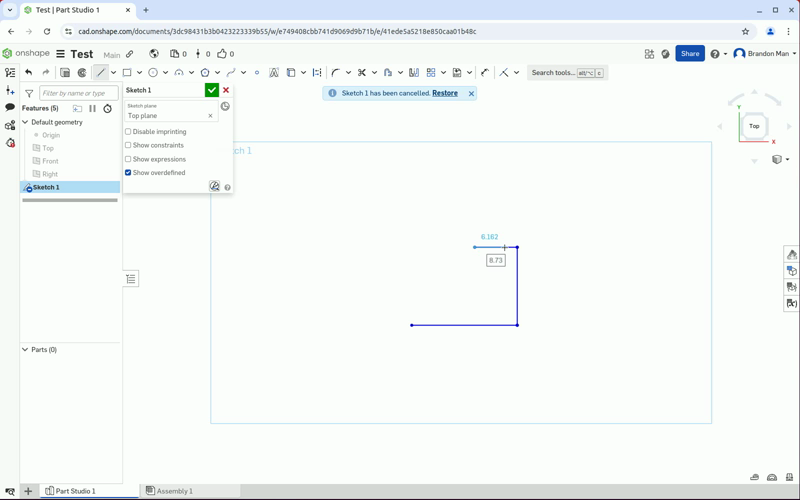
mouse_move(474, 239)
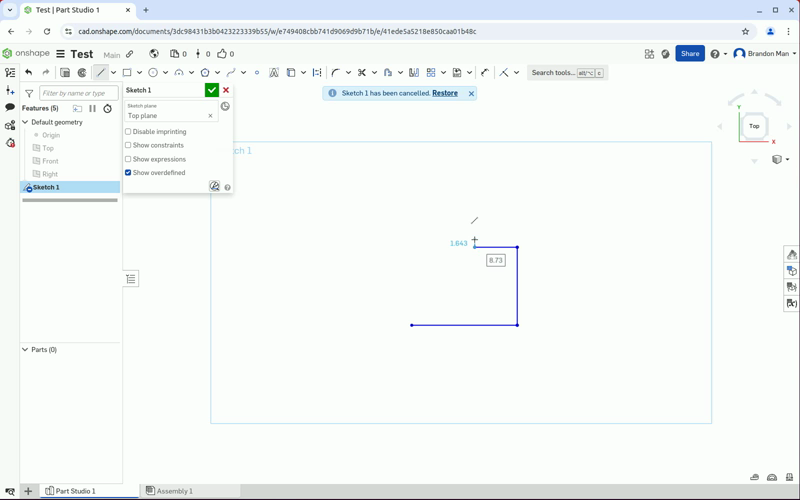
click(474, 239)
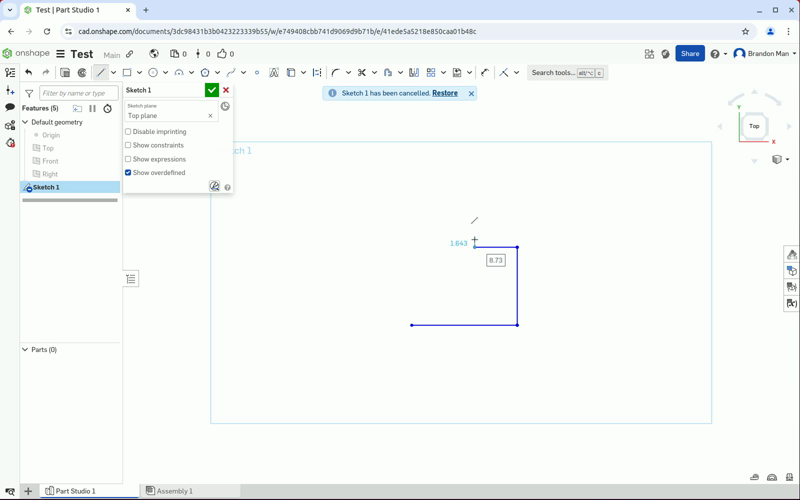
key_up(shift)
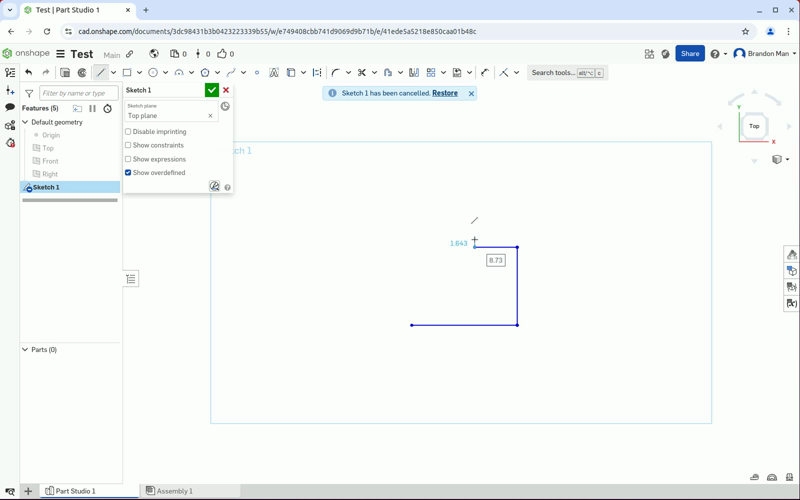
key_down(shift)
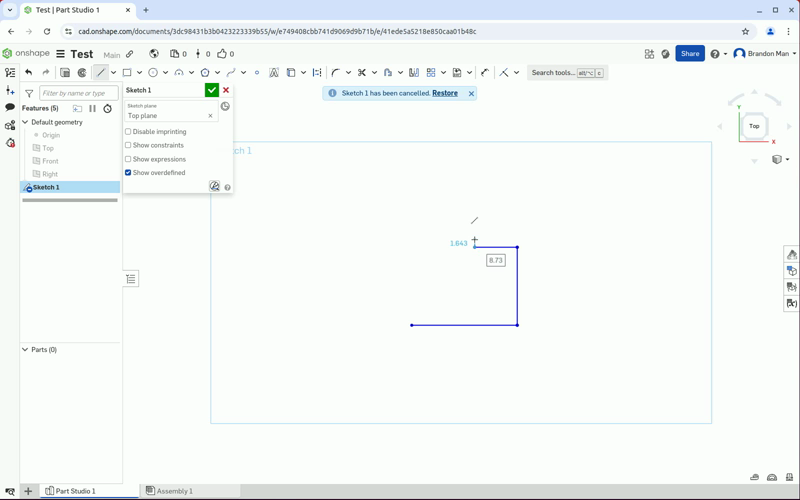
mouse_move(504, 239)
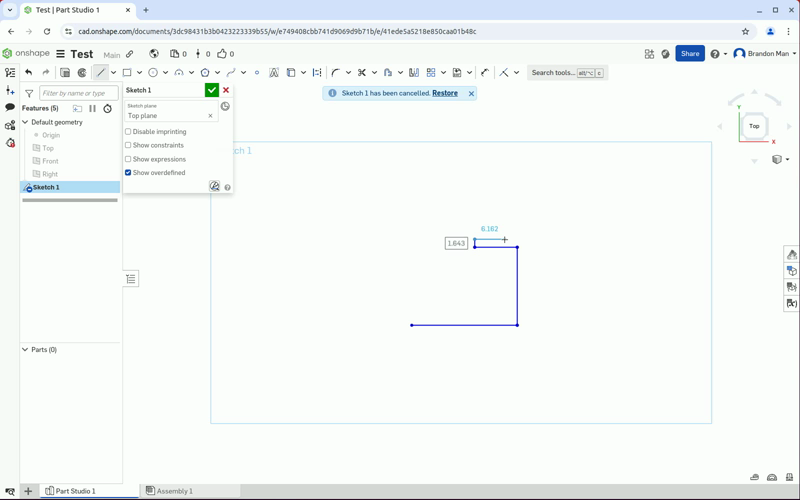
mouse_move(449, 239)
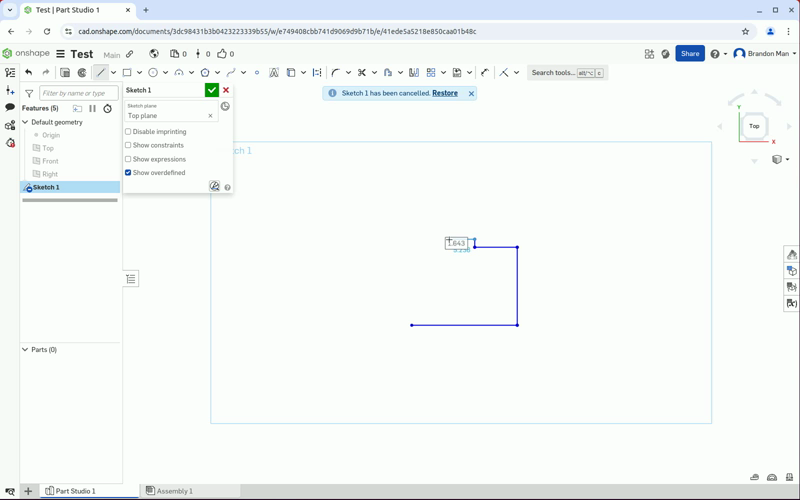
click(449, 239)
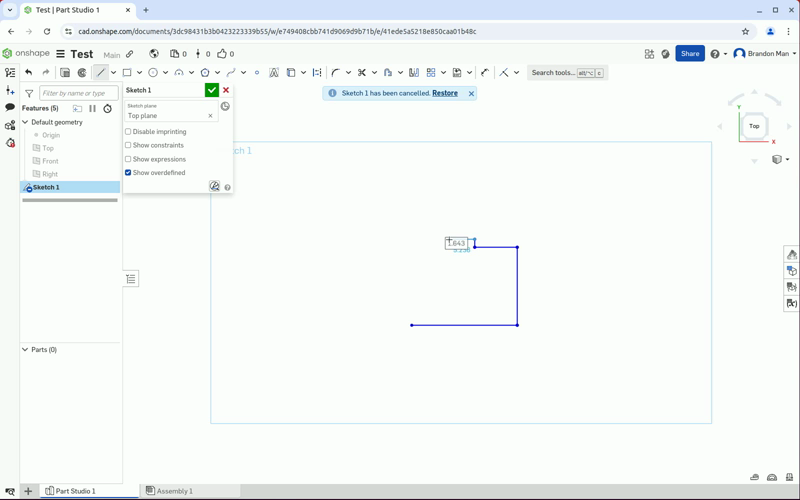
key_up(shift)
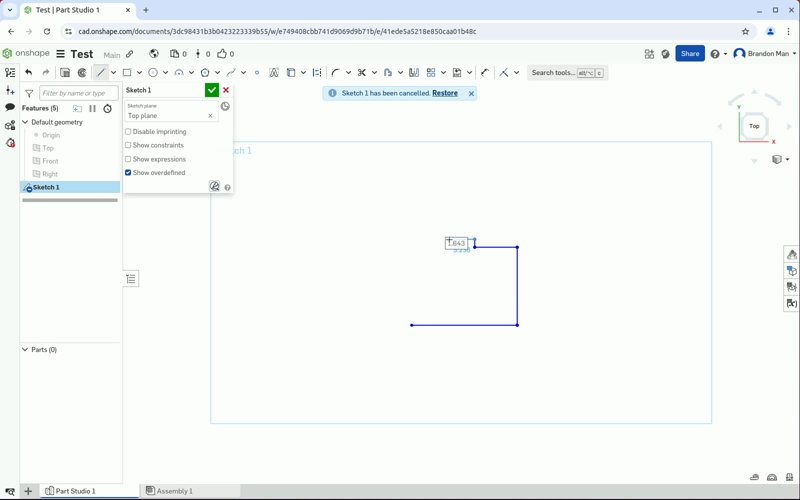
key_down(shift)
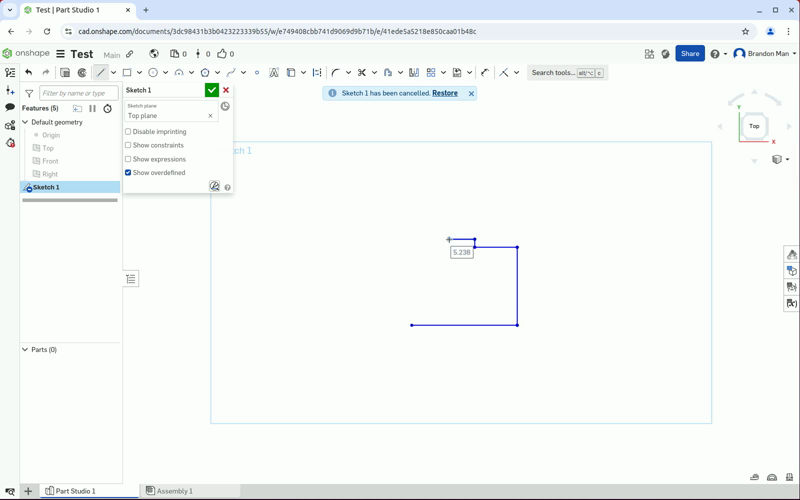
mouse_move(479, 239)
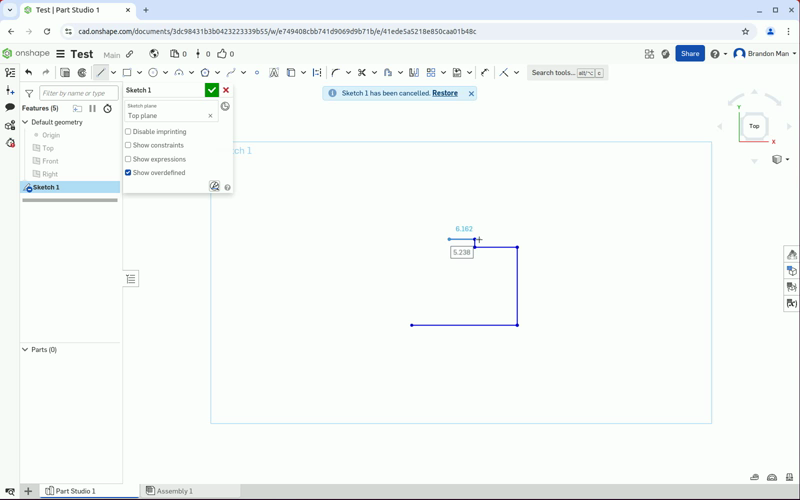
mouse_move(449, 247)
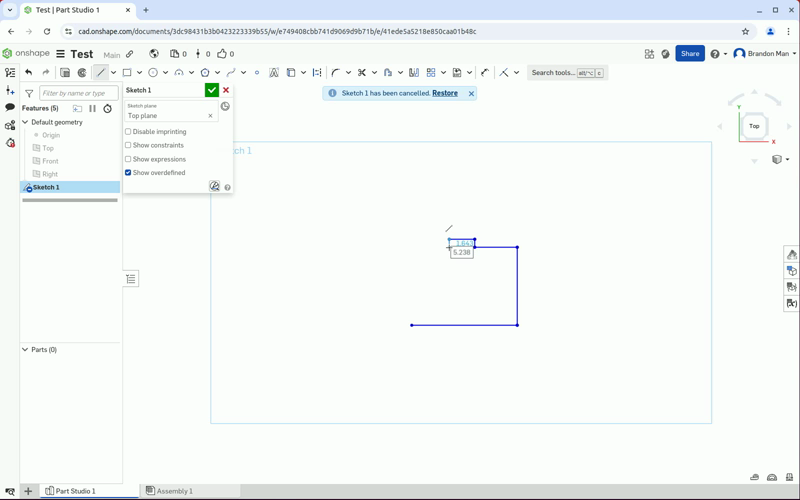
click(449, 247)
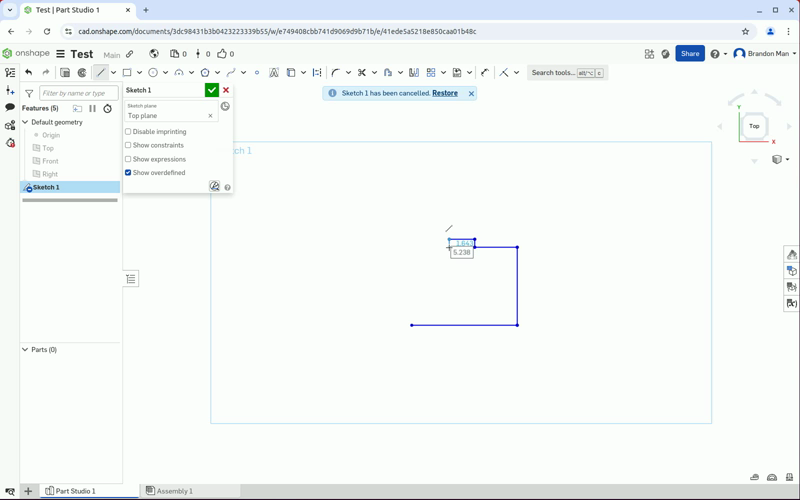
key_up(shift)
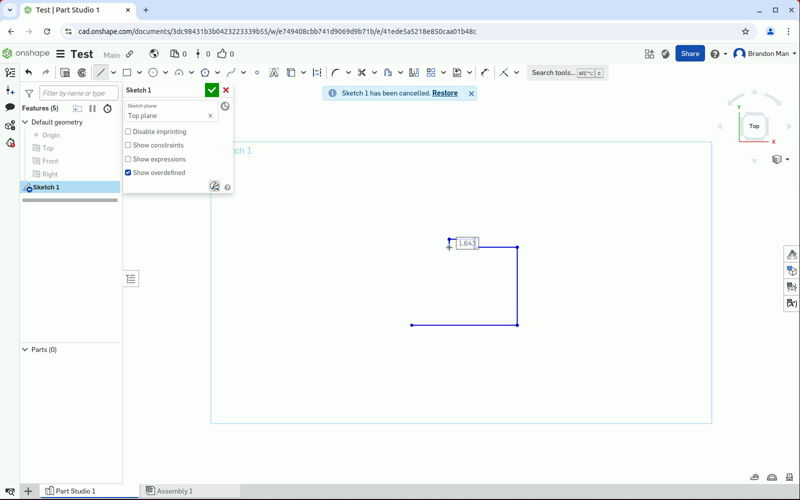
key_down(shift)
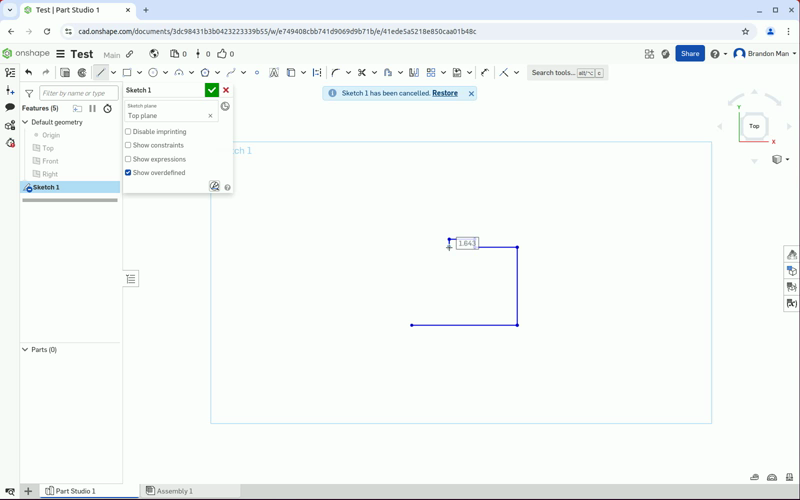
mouse_move(479, 247)
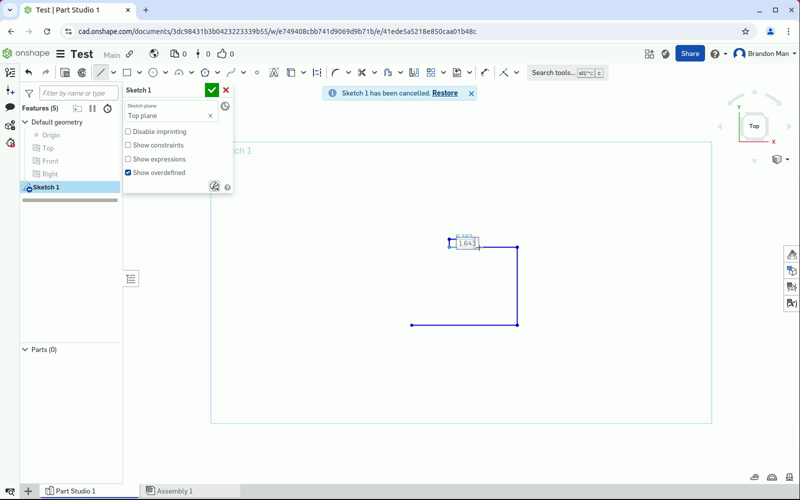
mouse_move(422, 247)
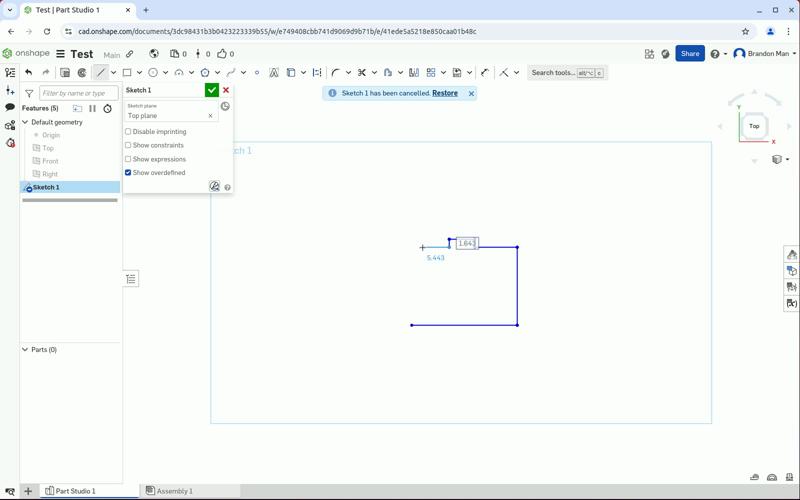
click(422, 247)
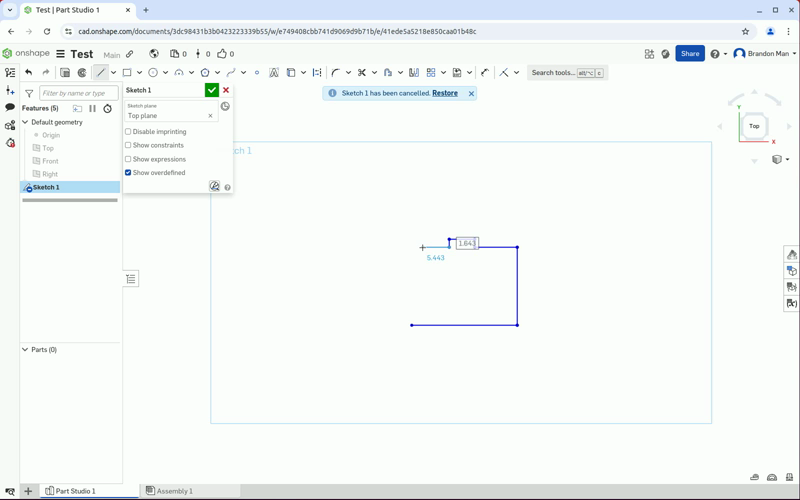
key_up(shift)
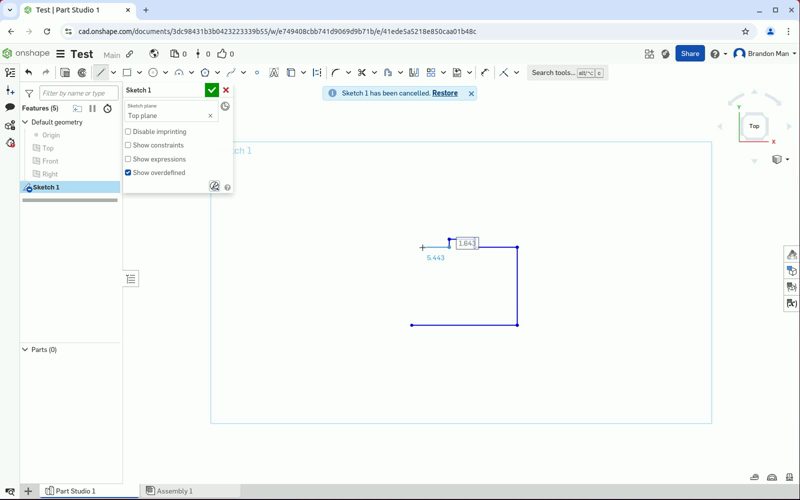
key_down(shift)
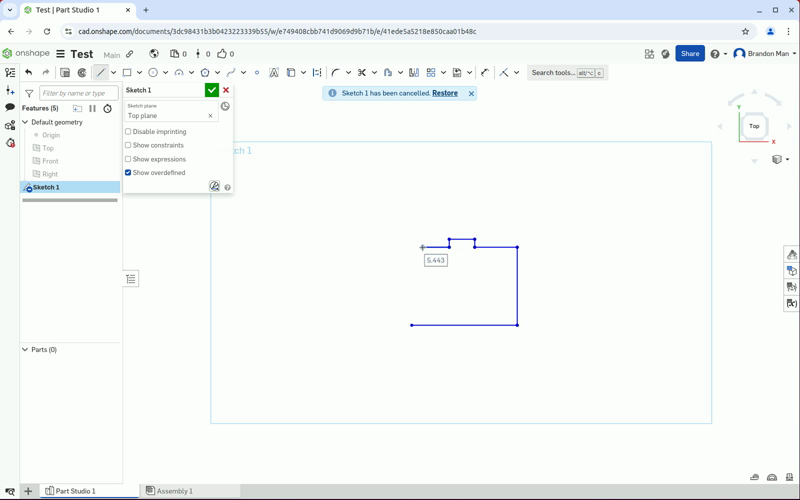
mouse_move(452, 247)
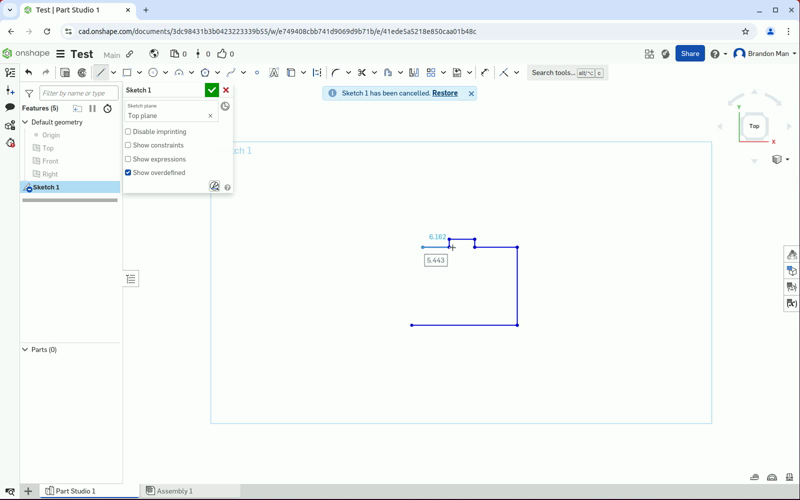
mouse_move(422, 239)
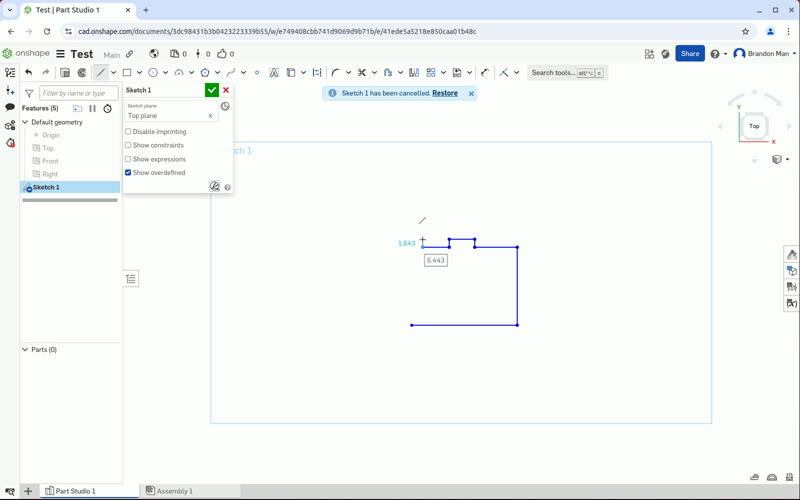
click(422, 239)
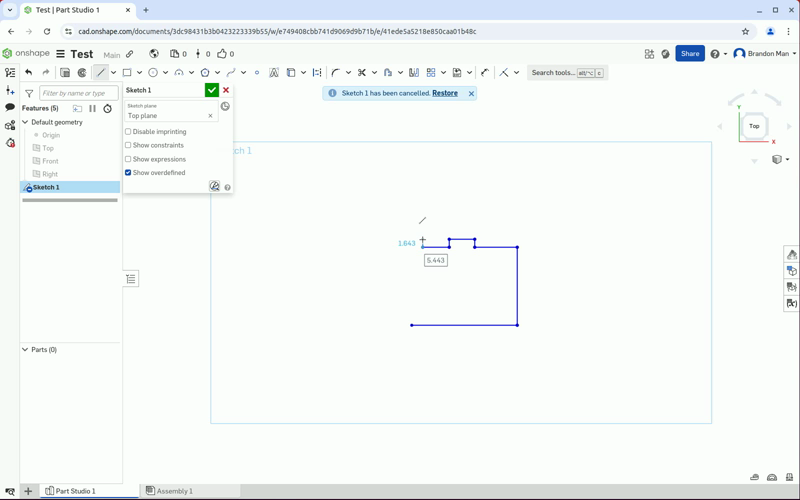
key_up(shift)
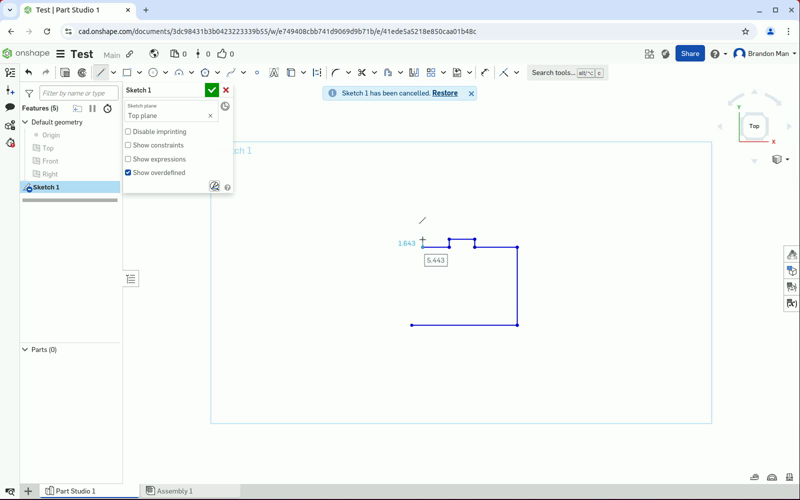
key_down(shift)
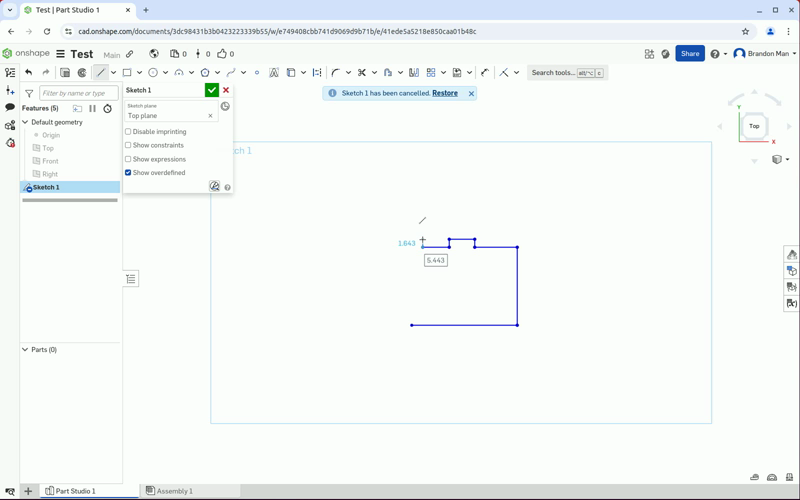
mouse_move(452, 239)
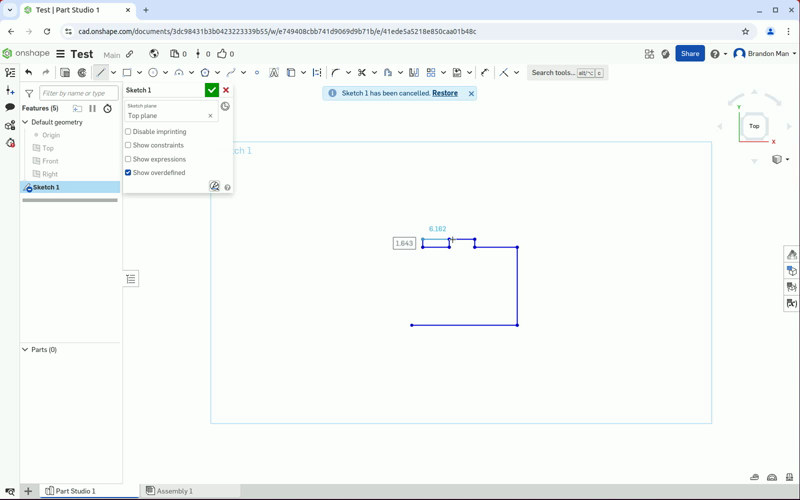
mouse_move(411, 239)
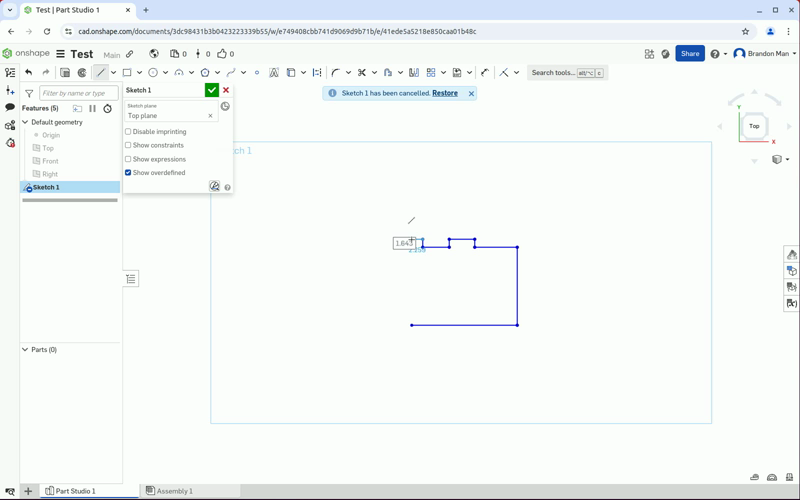
click(411, 239)
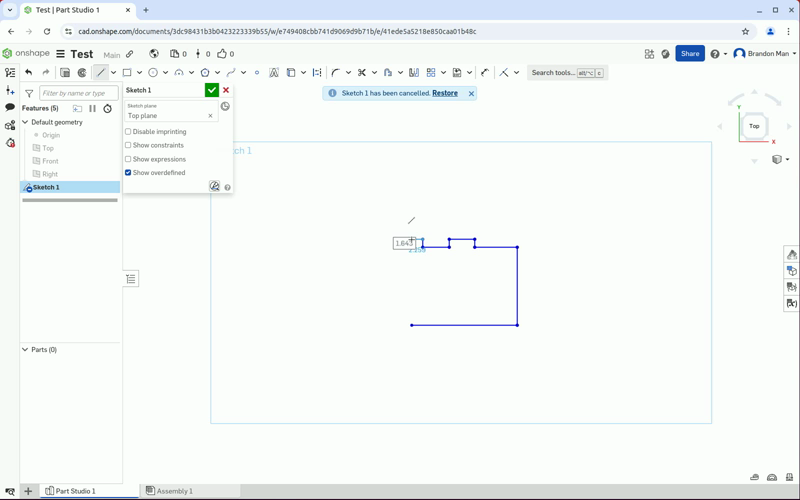
key_up(shift)
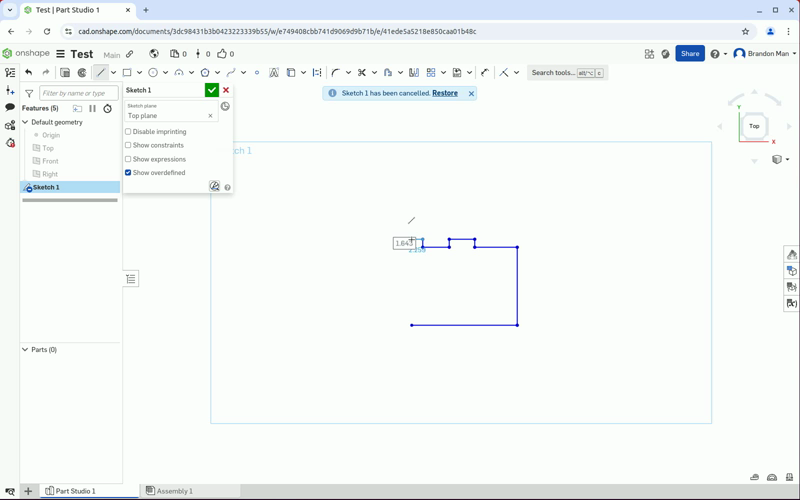
key_down(shift)
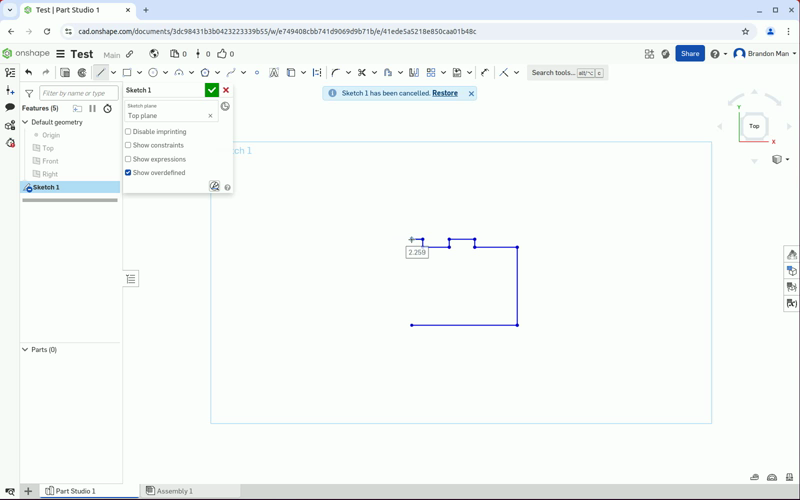
mouse_move(411, 325)
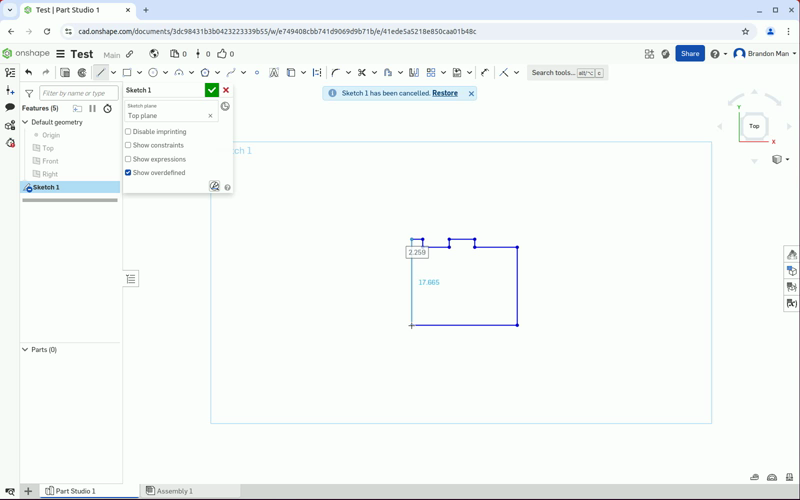
key_up(shift)
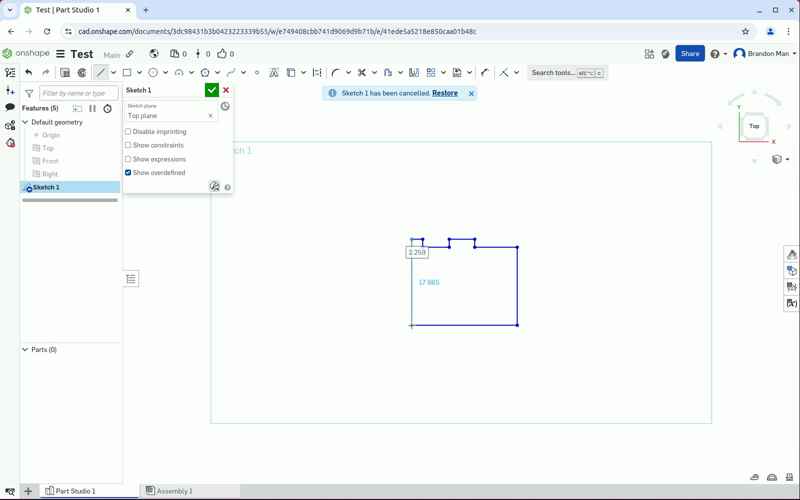
click(411, 325)
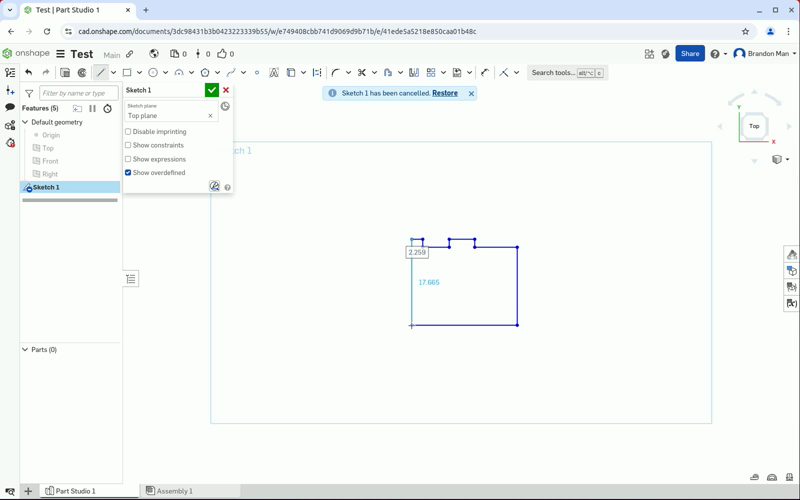
key(esc)
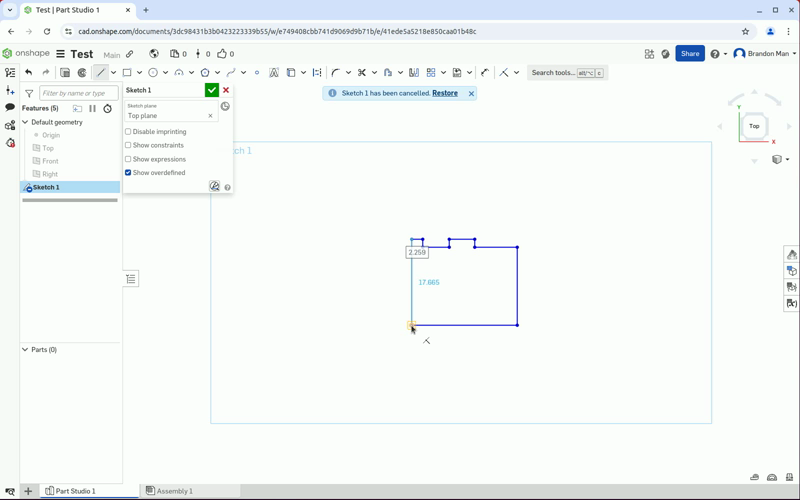
mouse_move(441, 276)
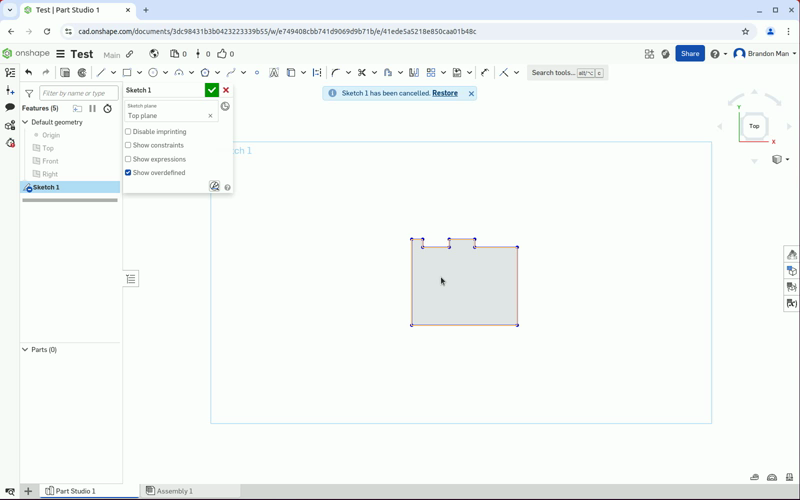
click(441, 276)
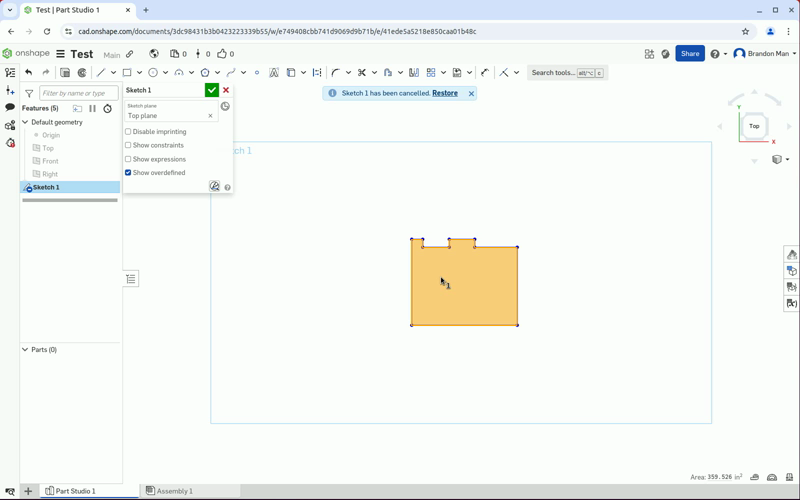
mouse_move(73, 352)
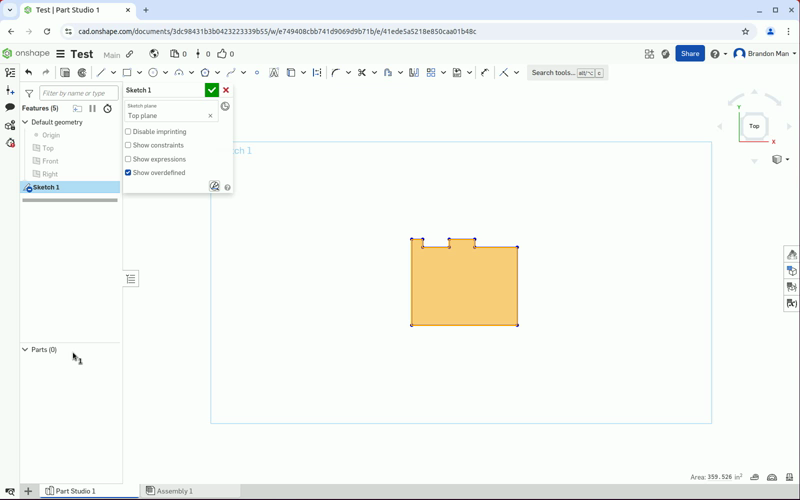
key(shift+y)
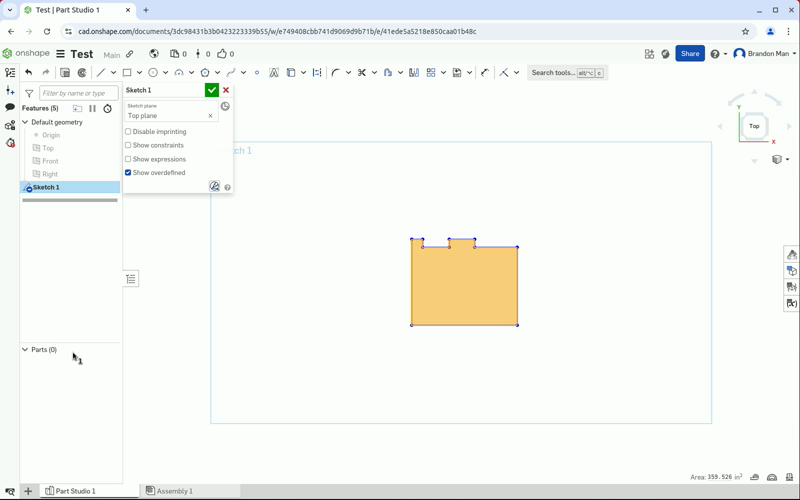
key(shift+e)
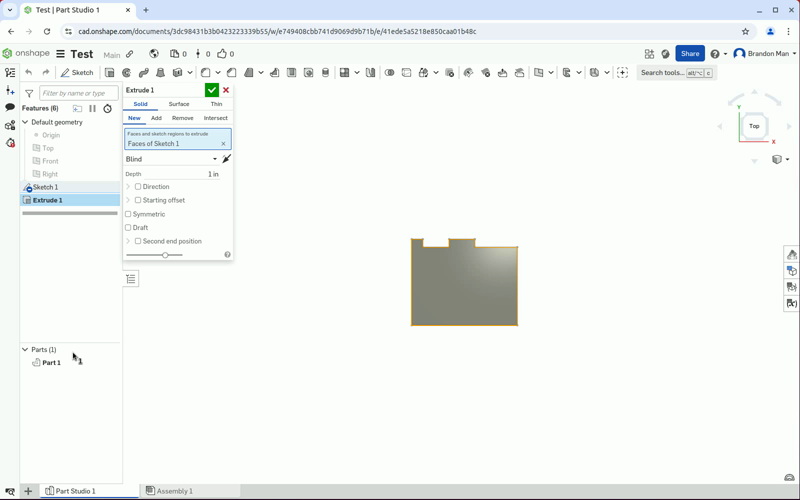
mouse_move(143, 106)
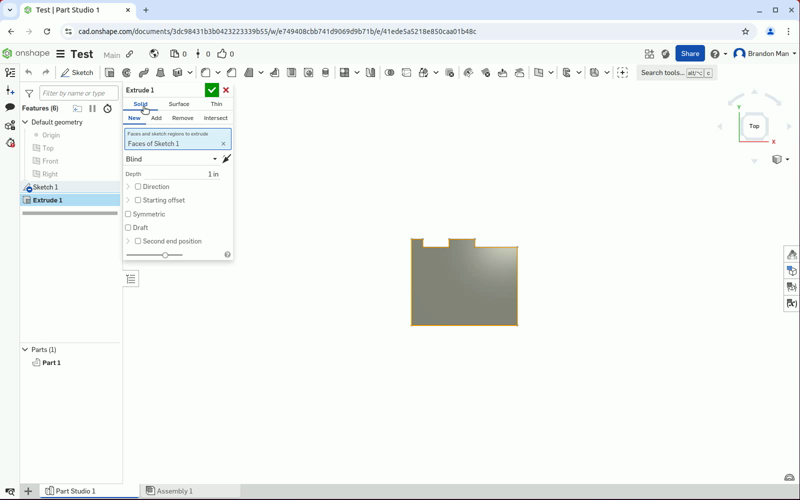
click(143, 106)
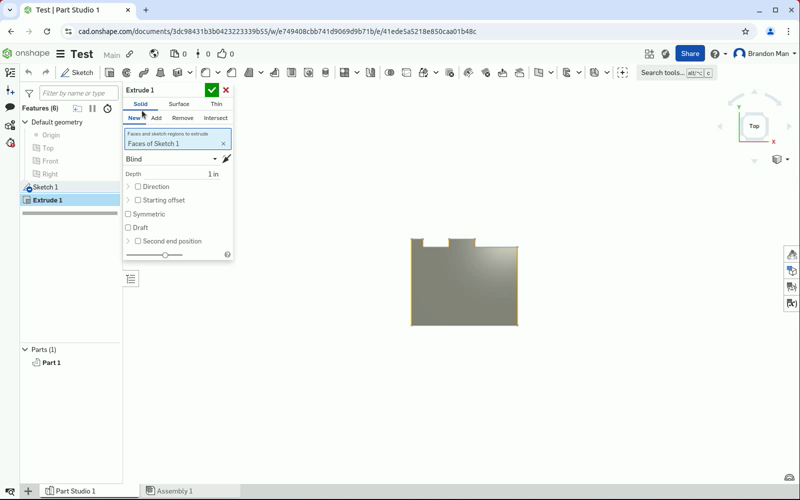
mouse_move(137, 120)
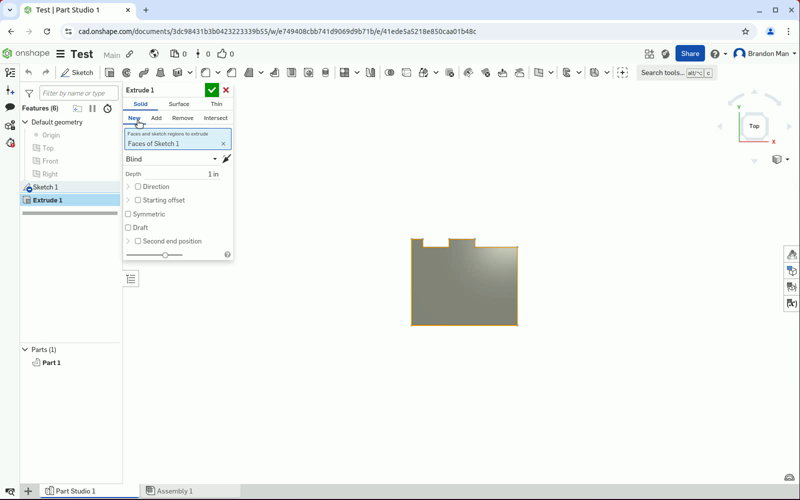
click(137, 120)
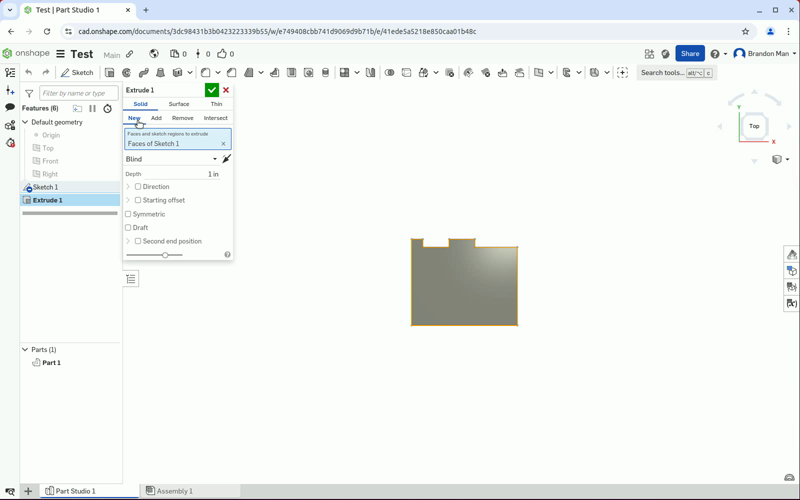
key(tab, 4)
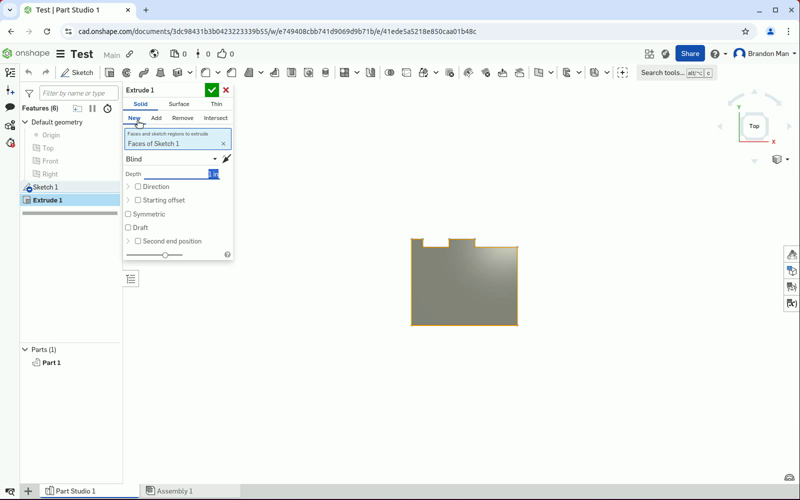
text(1.204)
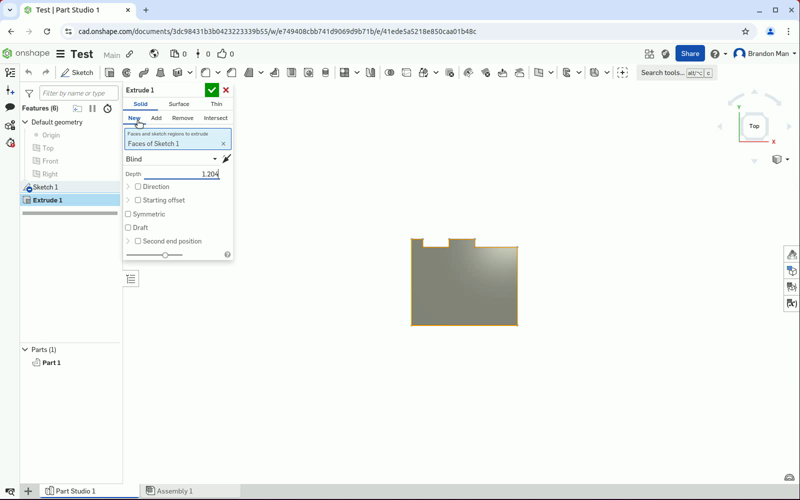
key(enter)
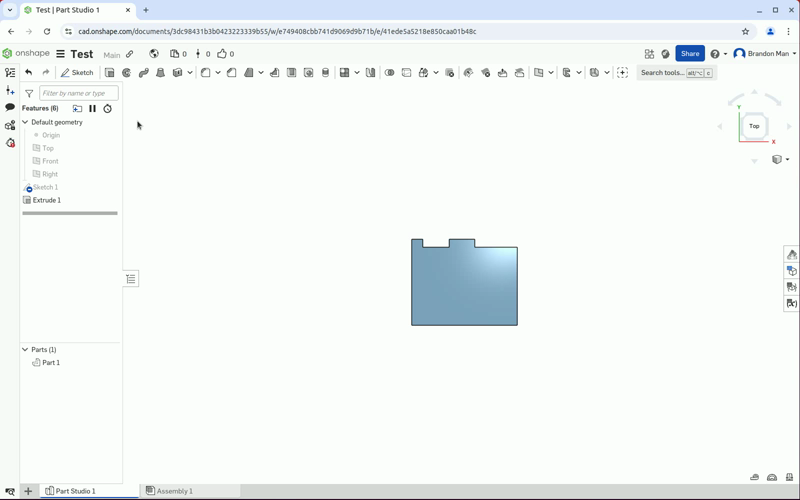
key(shift+h)
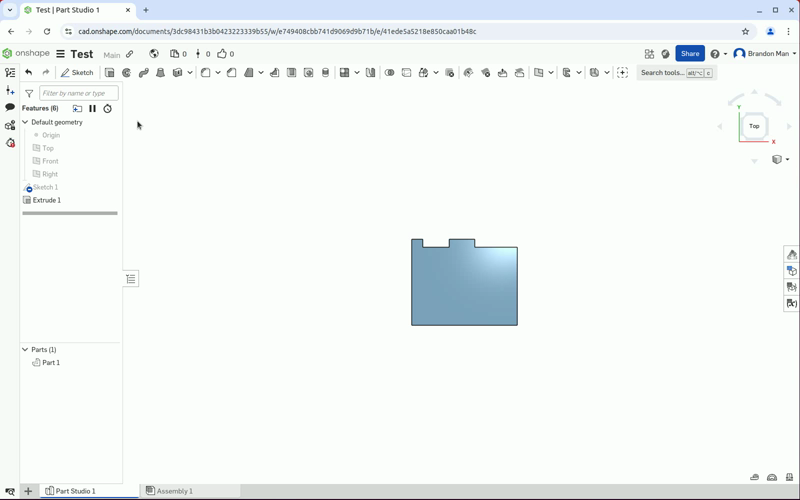
key(shift+h)
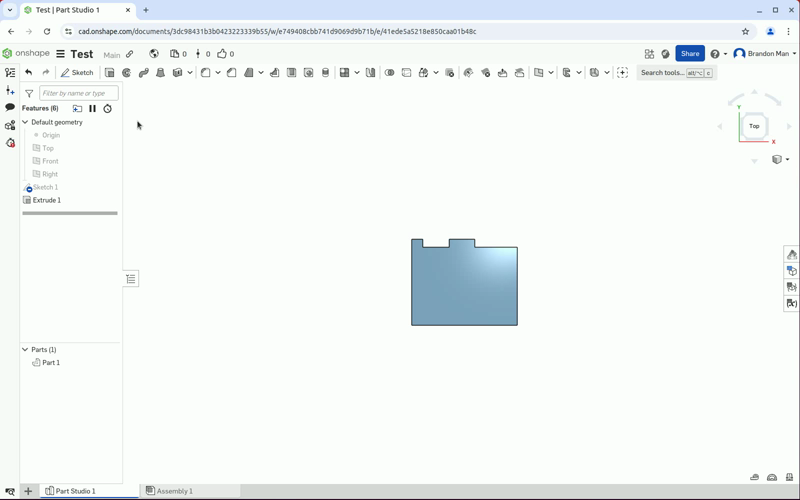
mouse_move(73, 189)
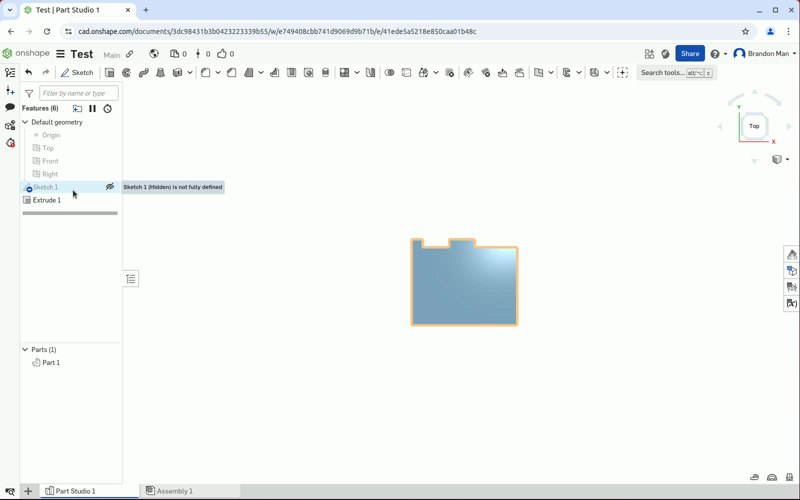
click(73, 189)
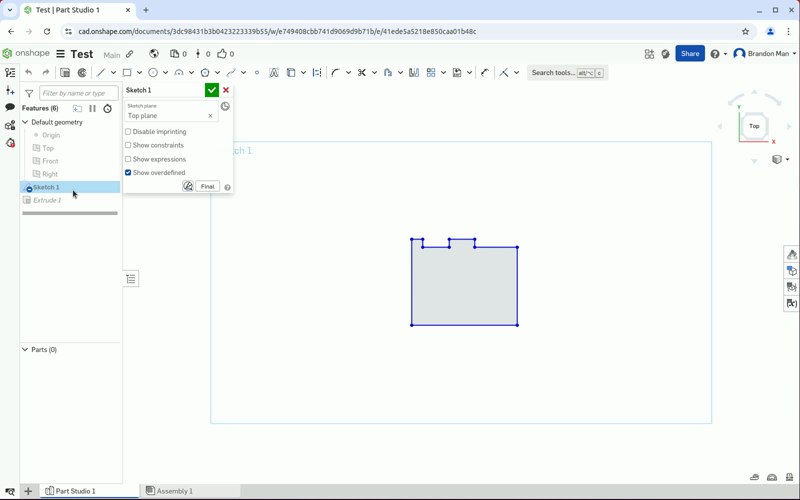
mouse_move(229, 92)
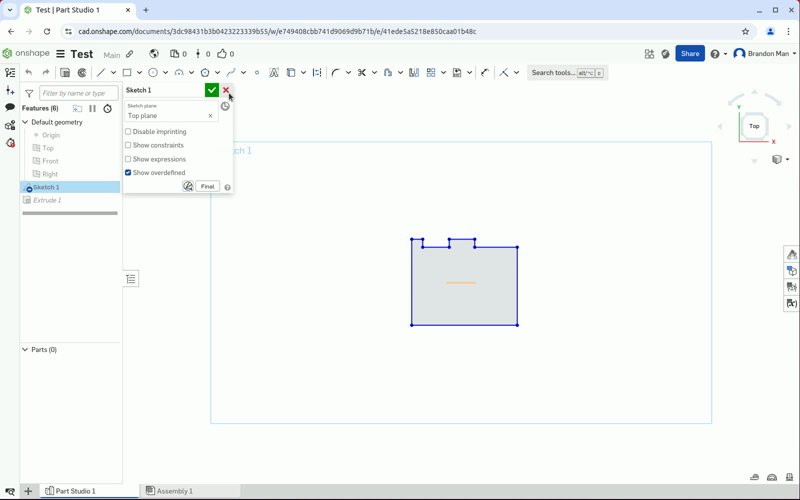
click(229, 92)
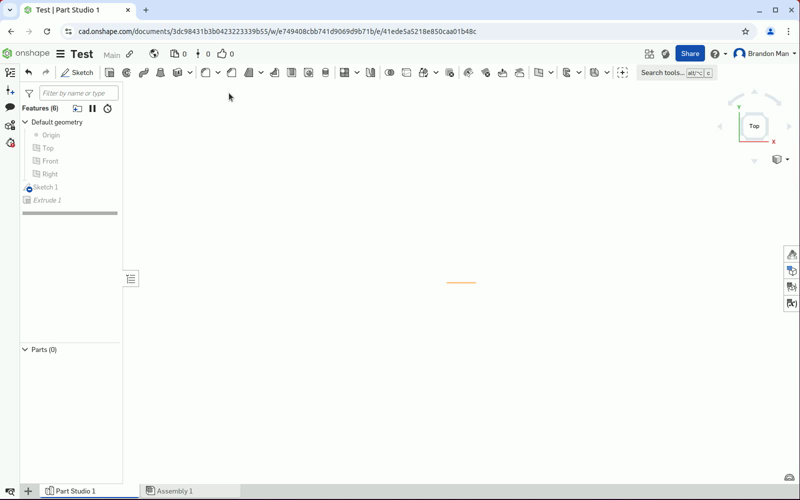
mouse_move(73, 352)
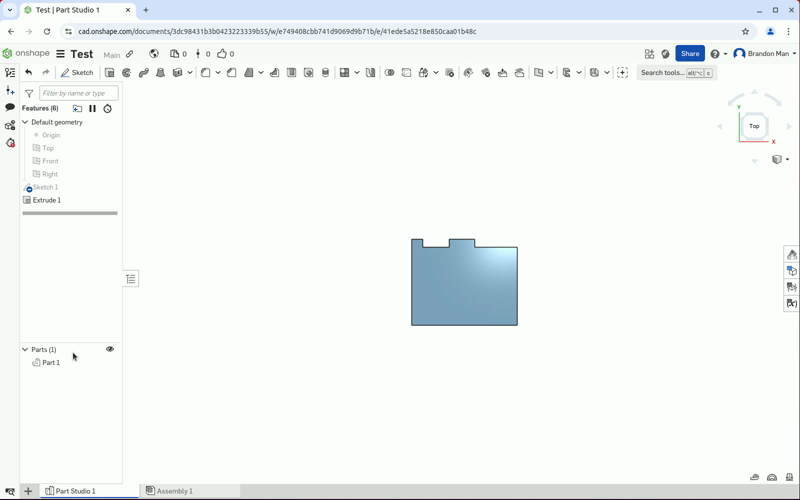
key(y)
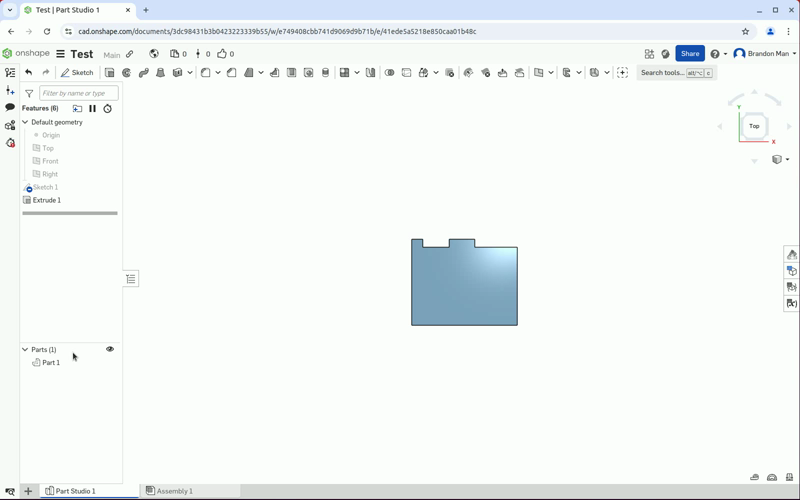
key(shift+p)
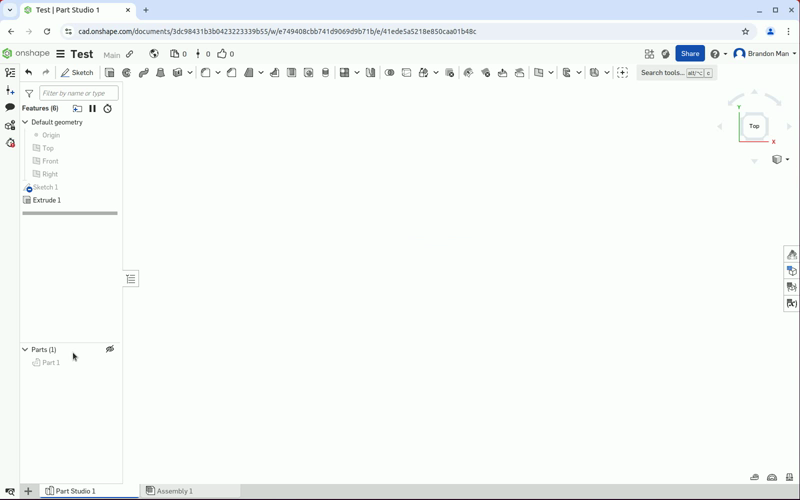
key(space)
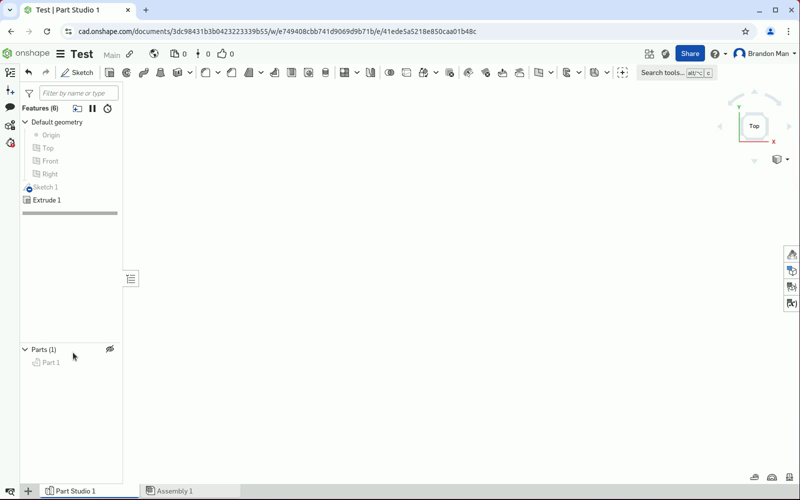
key_down(shift)
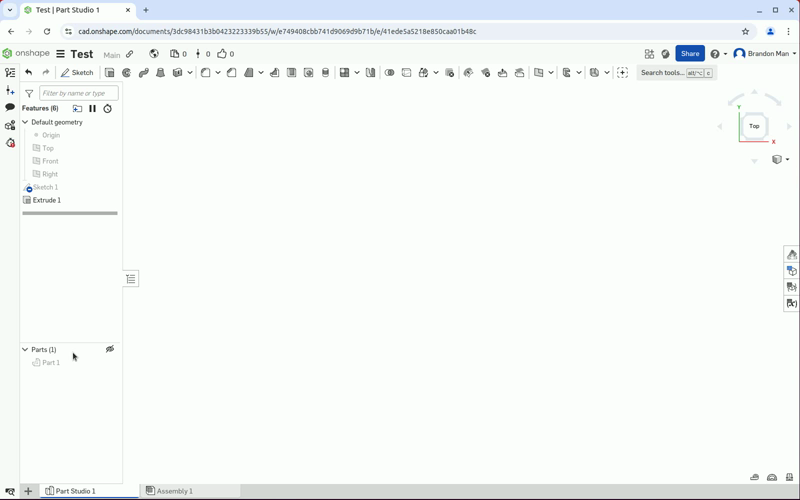
key(up)
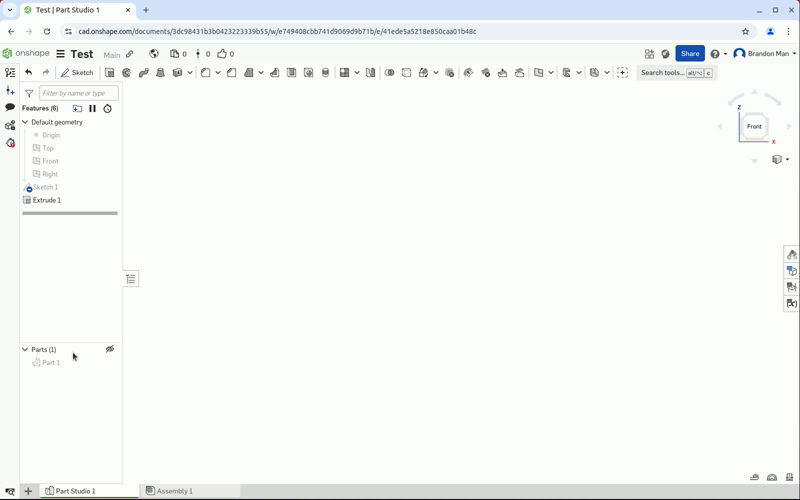
key_up(shift)
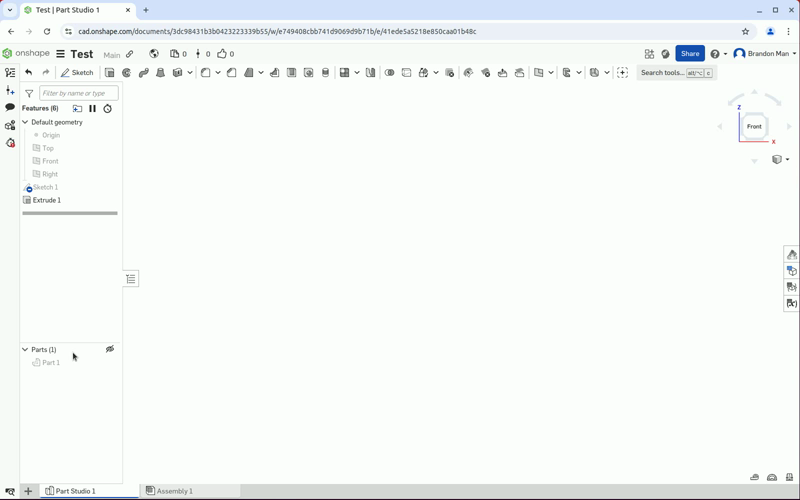
key(space)
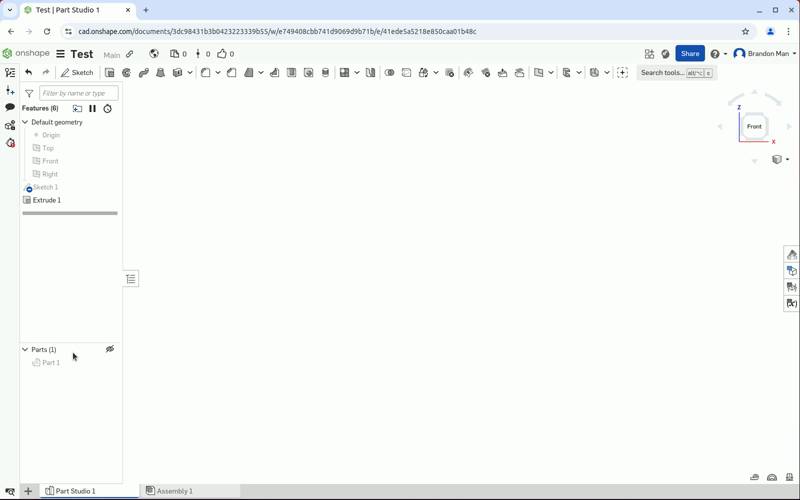
key_down(shift)
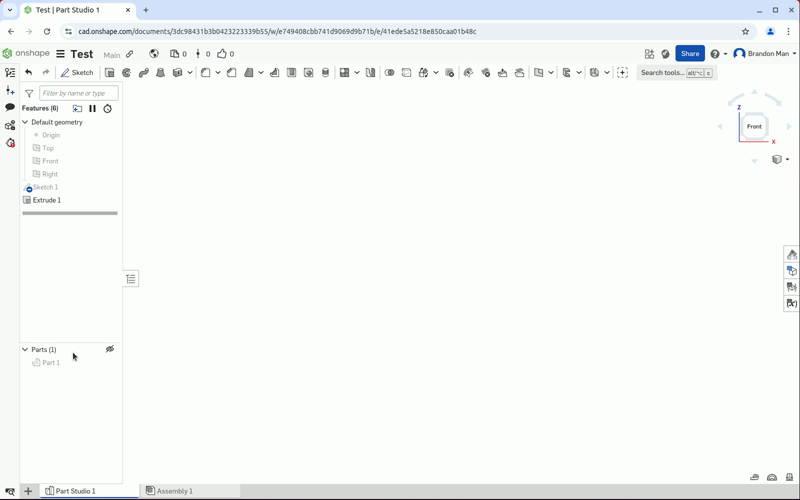
key(left)
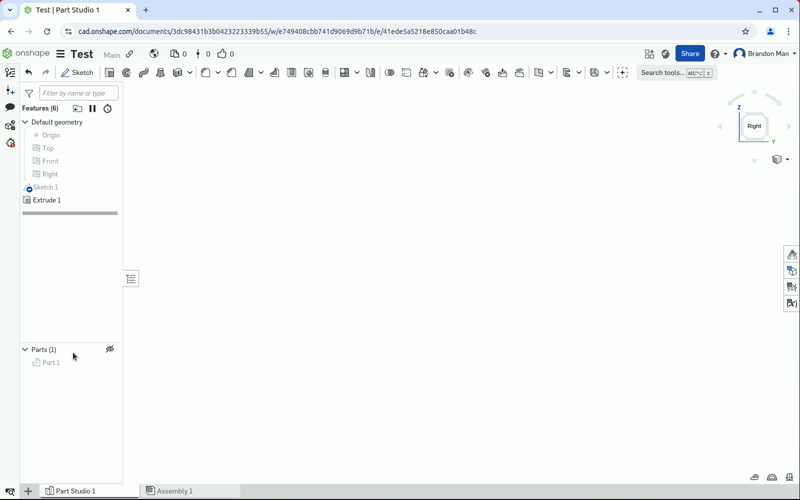
key_up(shift)
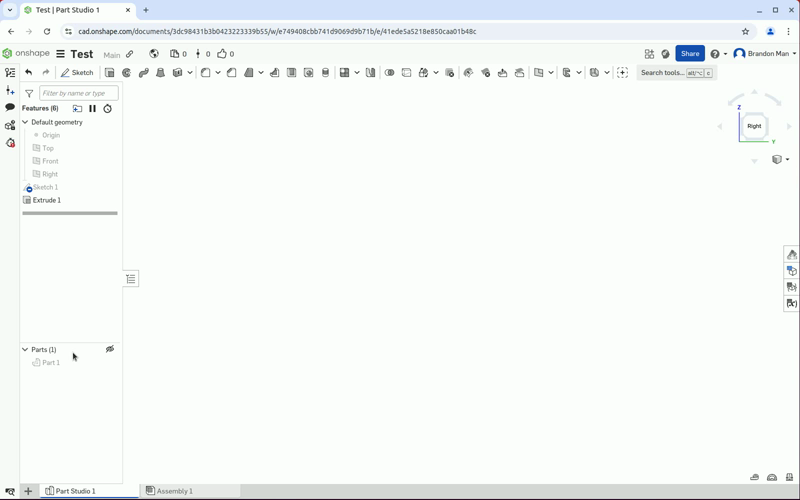
mouse_move(73, 352)
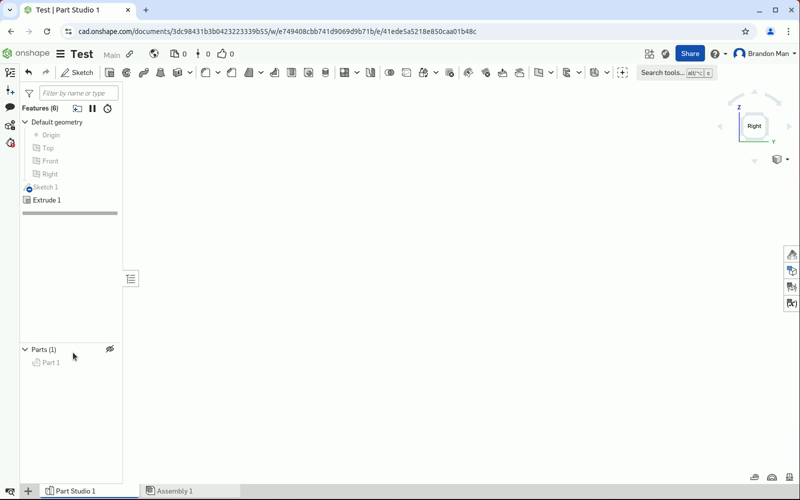
key(shift+y)
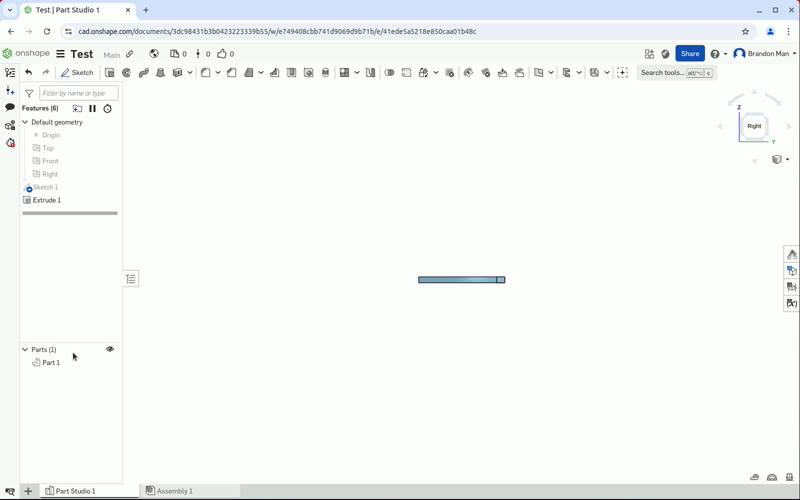
mouse_move(541, 75)
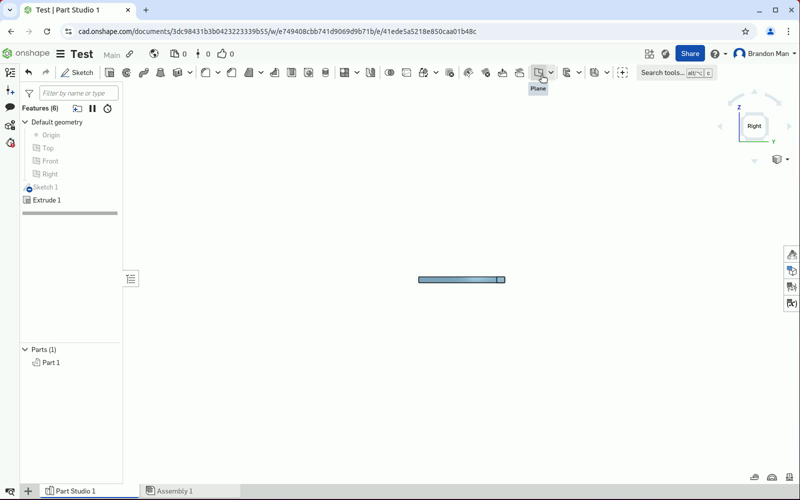
click(541, 75)
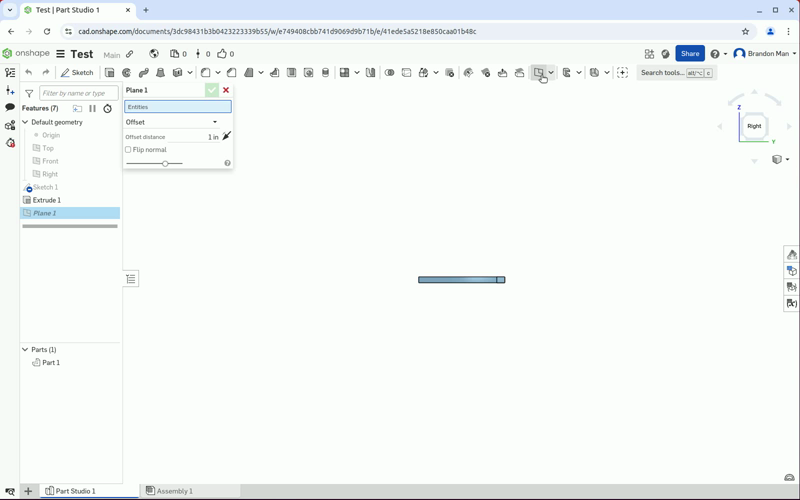
mouse_move(73, 176)
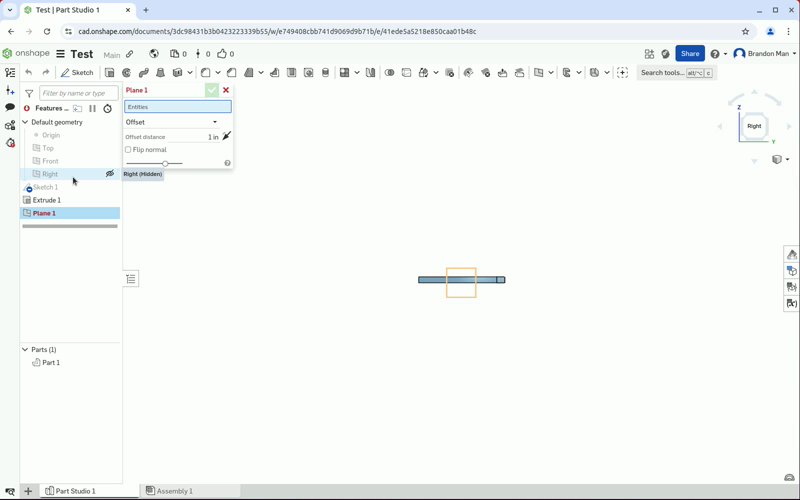
click(73, 176)
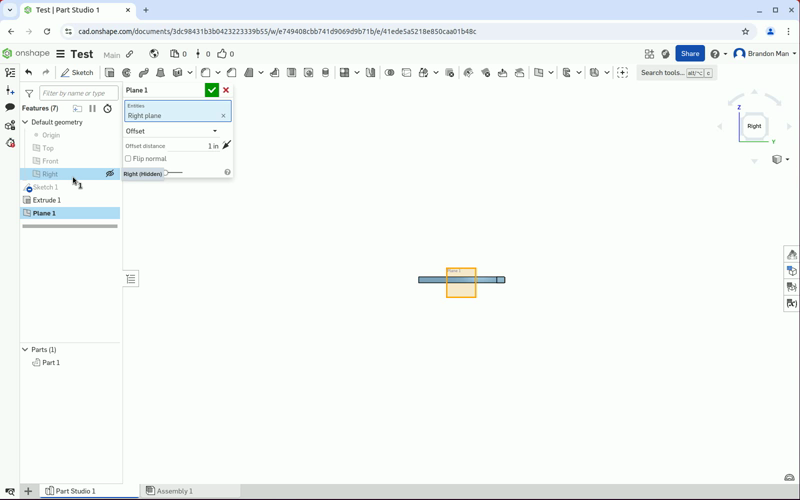
key(tab, 2)
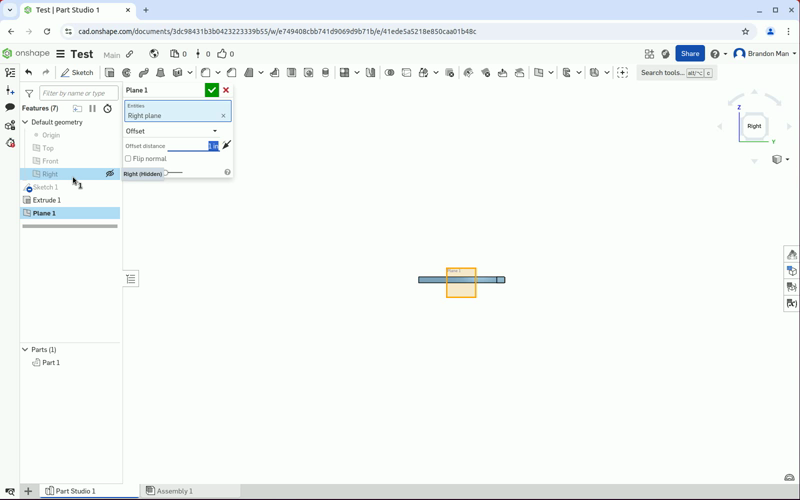
text(10.106)
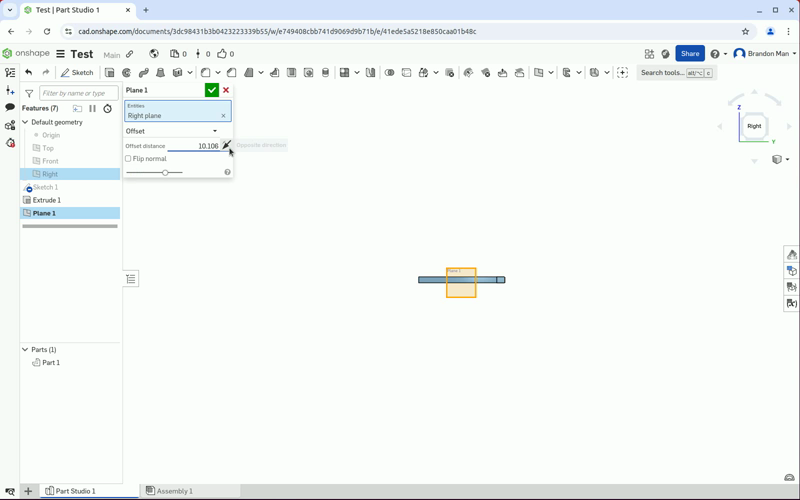
mouse_move(229, 147)
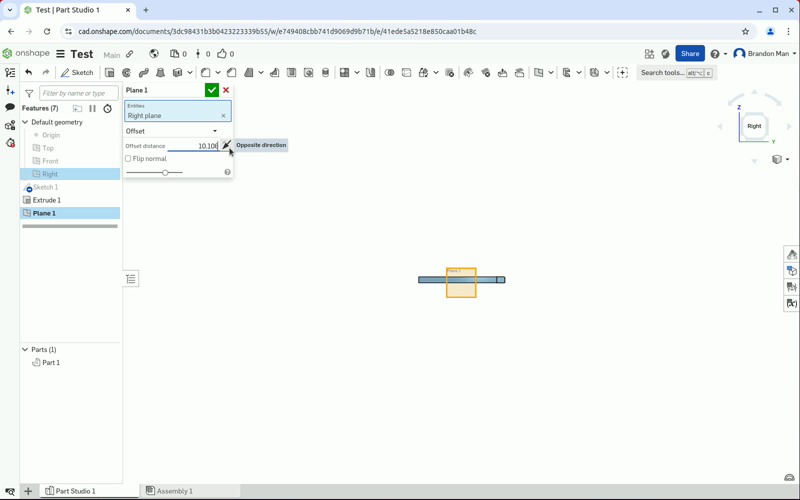
click(229, 147)
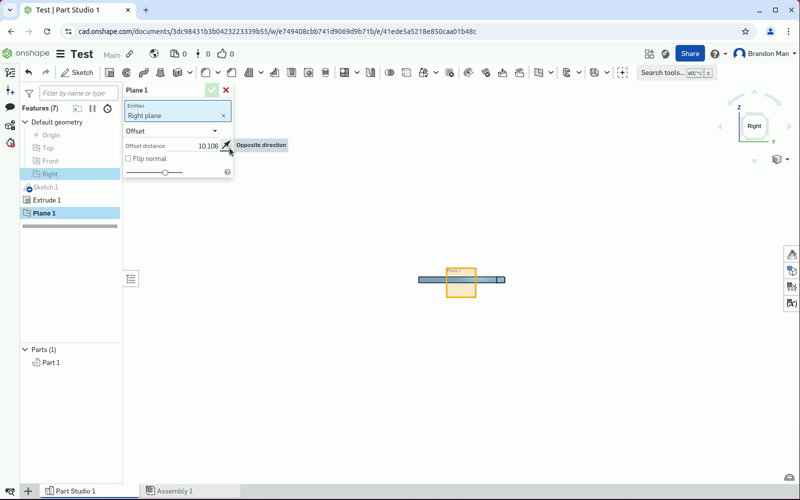
key(enter, 2)
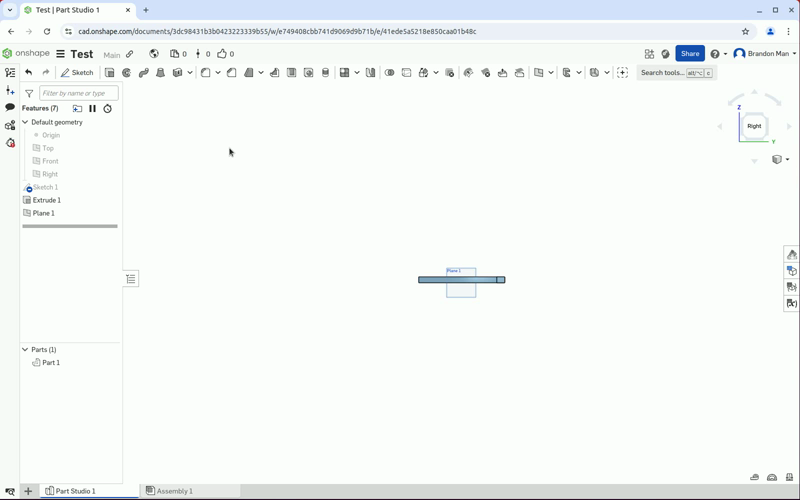
key(shift+s)
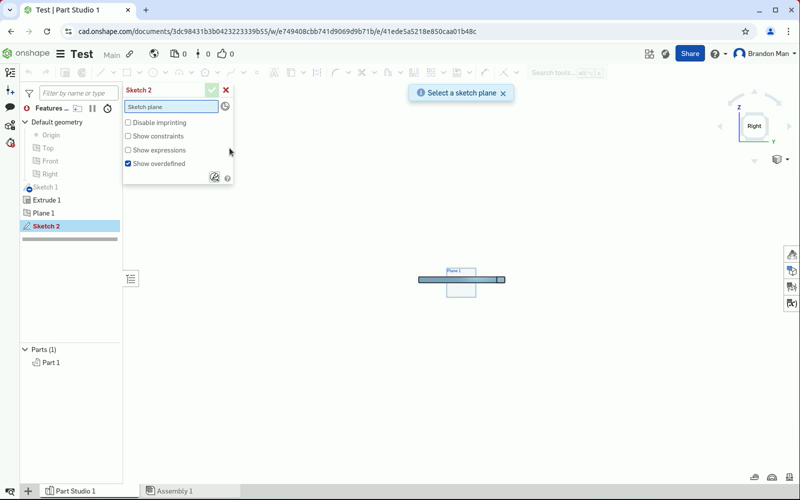
mouse_move(73, 215)
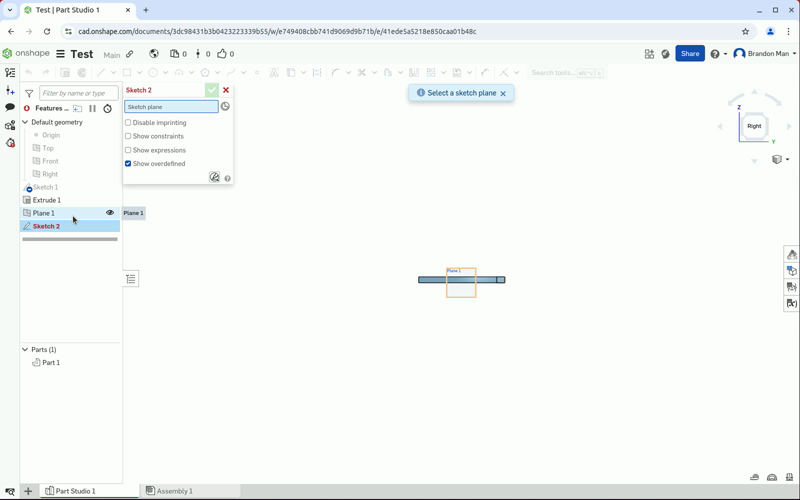
click(73, 215)
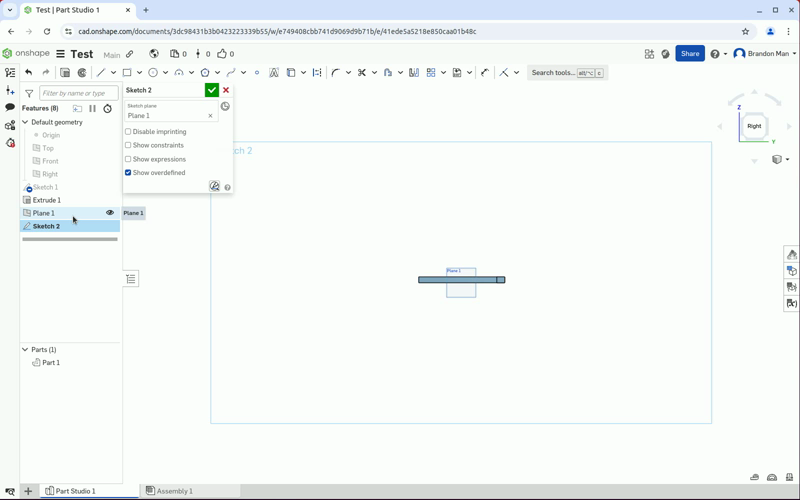
mouse_move(73, 352)
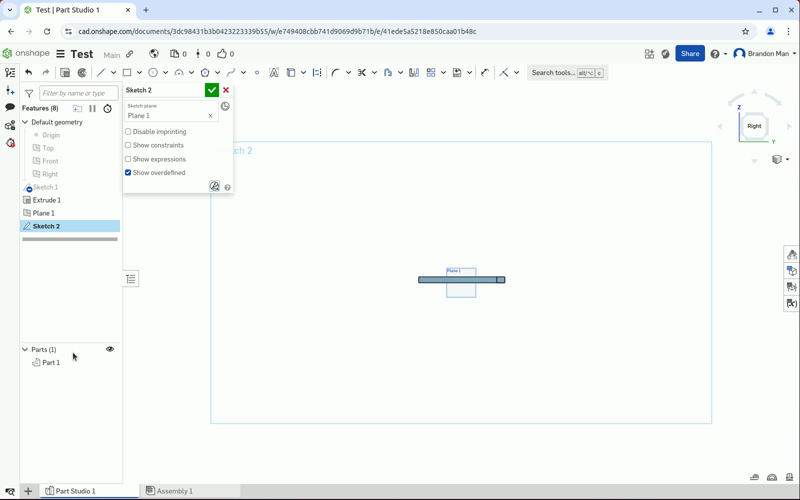
key(y)
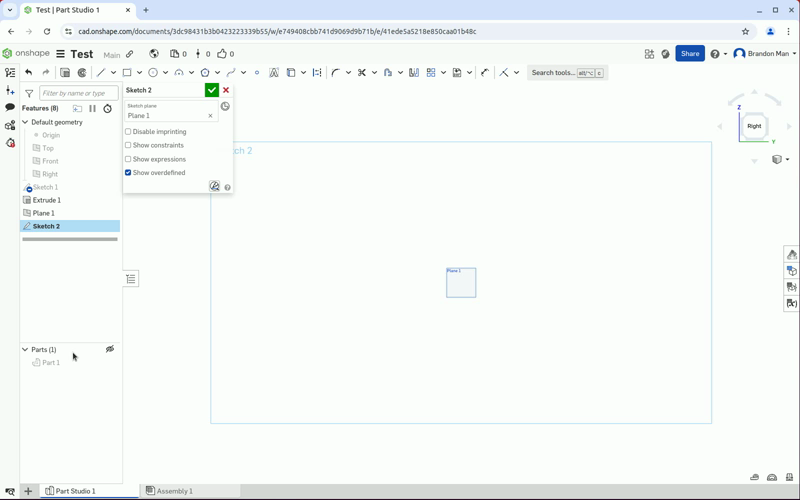
key(l)
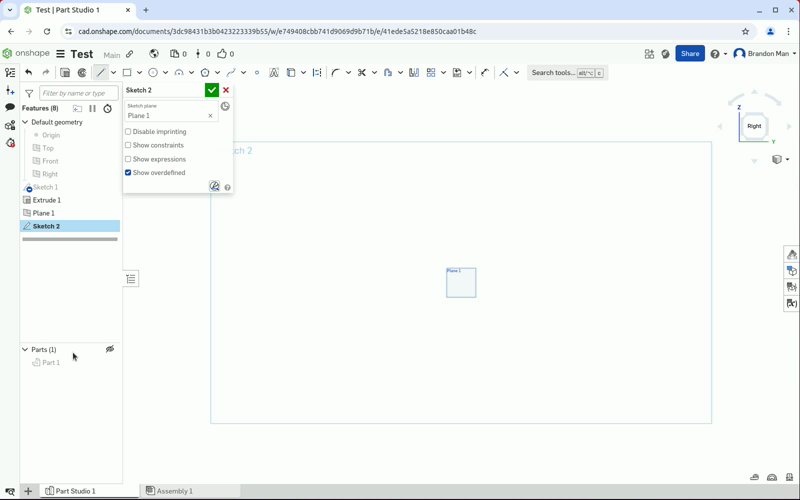
key_down(shift)
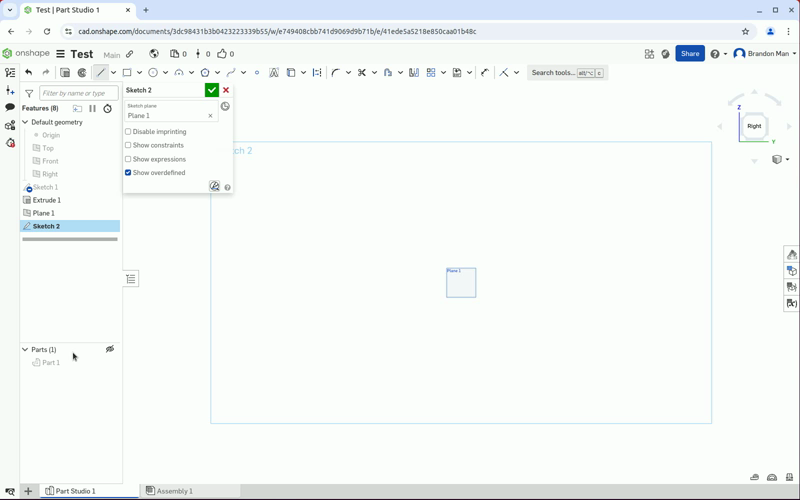
mouse_move(410, 282)
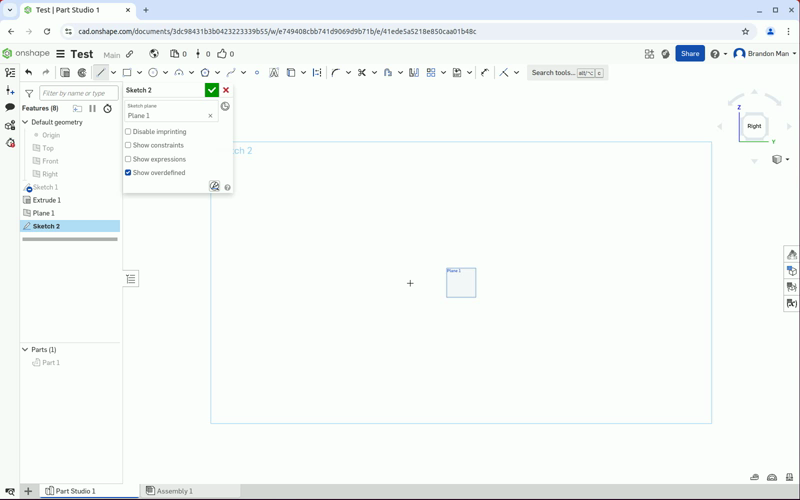
click(410, 282)
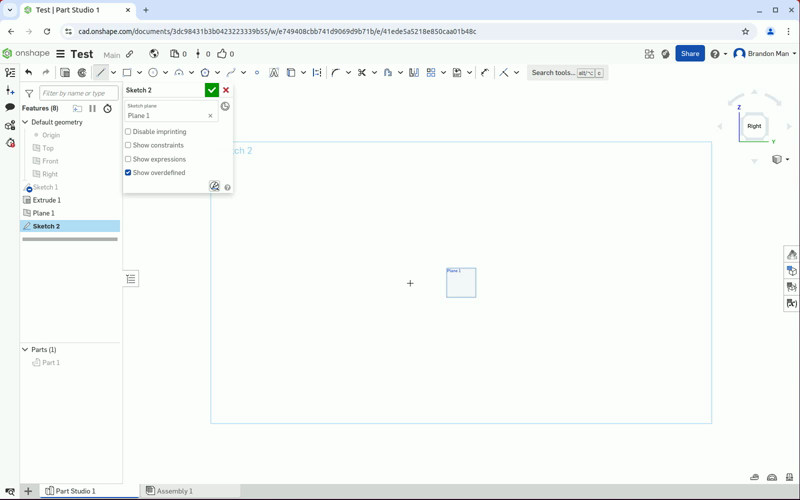
key_up(shift)
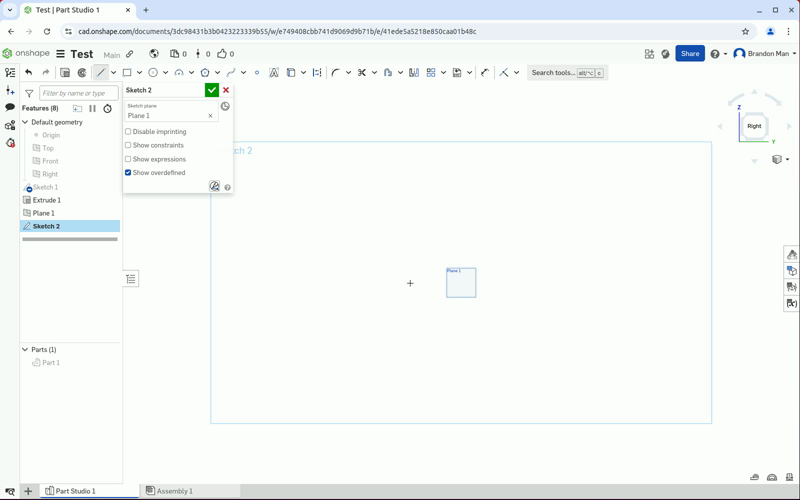
key_down(shift)
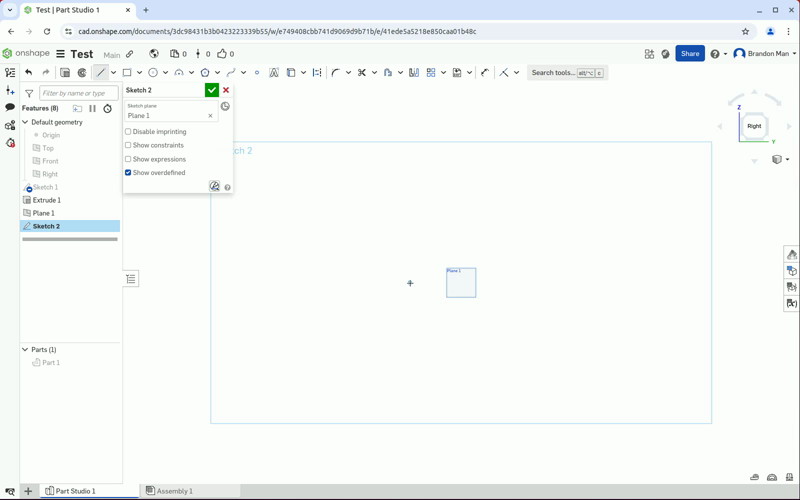
mouse_move(440, 282)
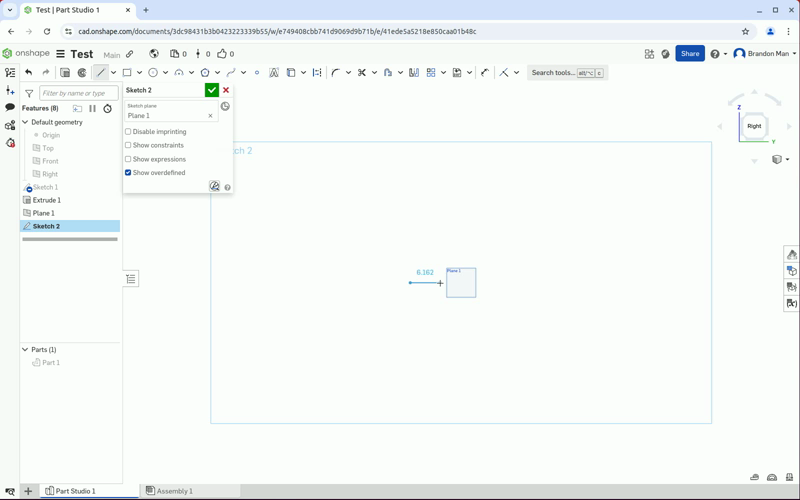
mouse_move(418, 282)
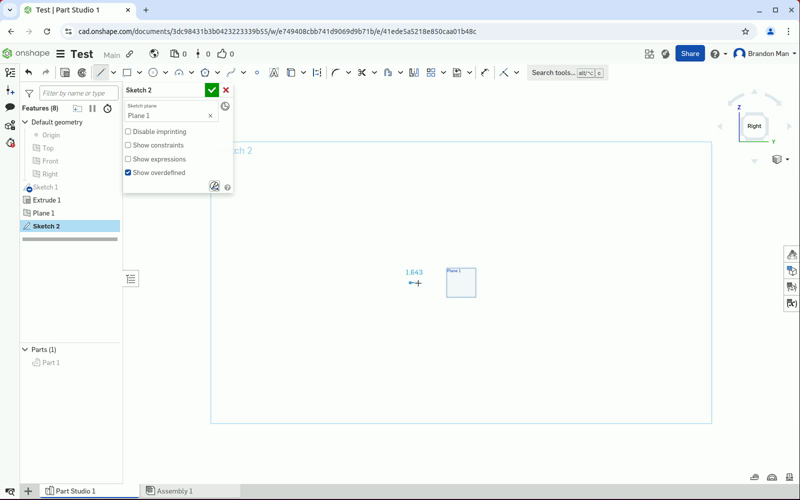
click(418, 282)
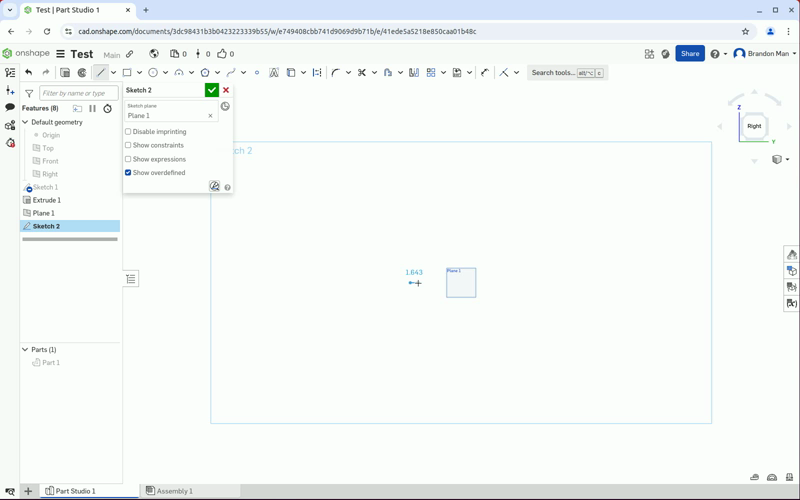
key_up(shift)
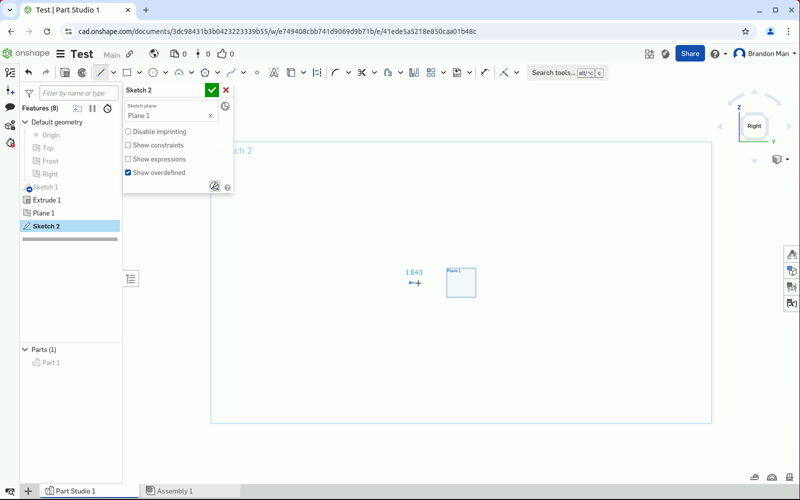
key_down(shift)
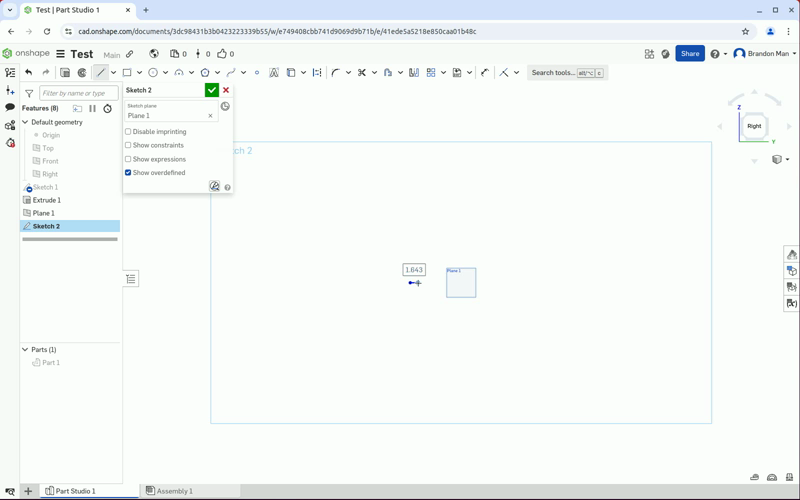
mouse_move(448, 282)
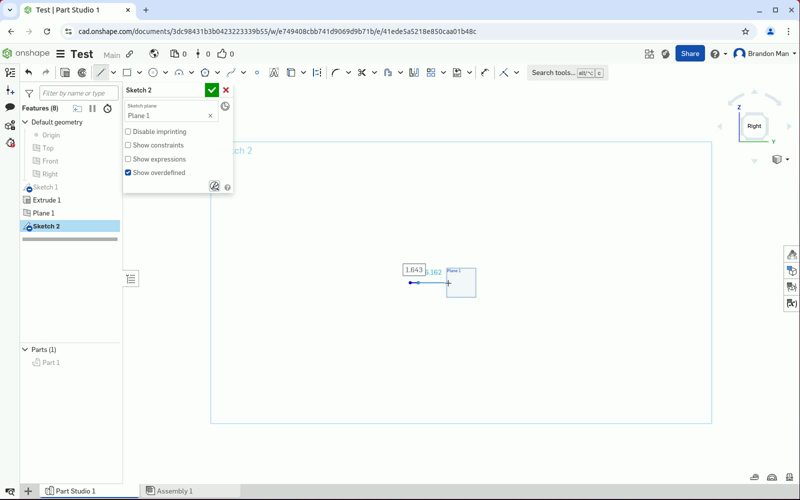
mouse_move(418, 276)
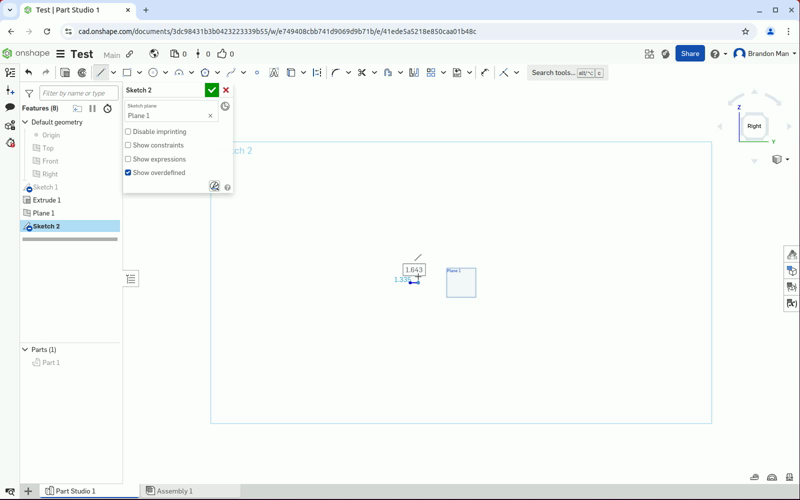
scroll(6)
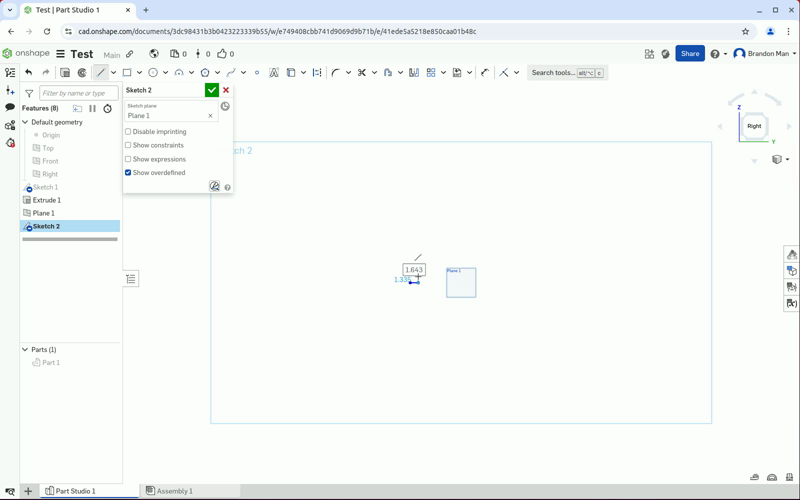
scroll(6)
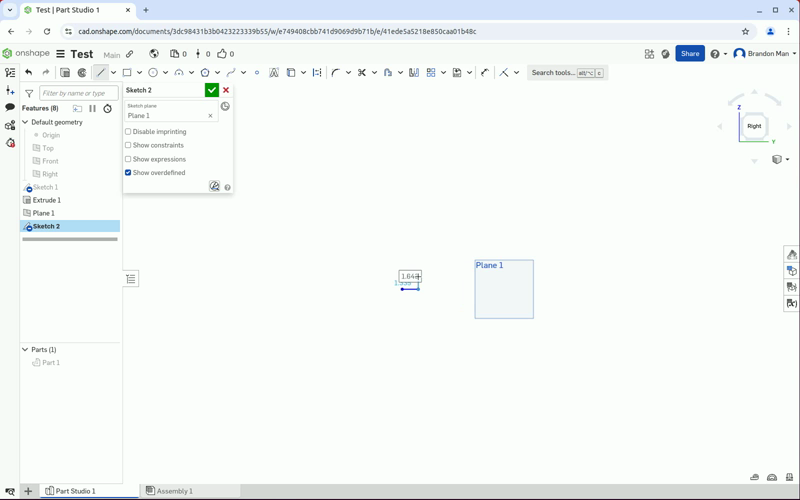
scroll(6)
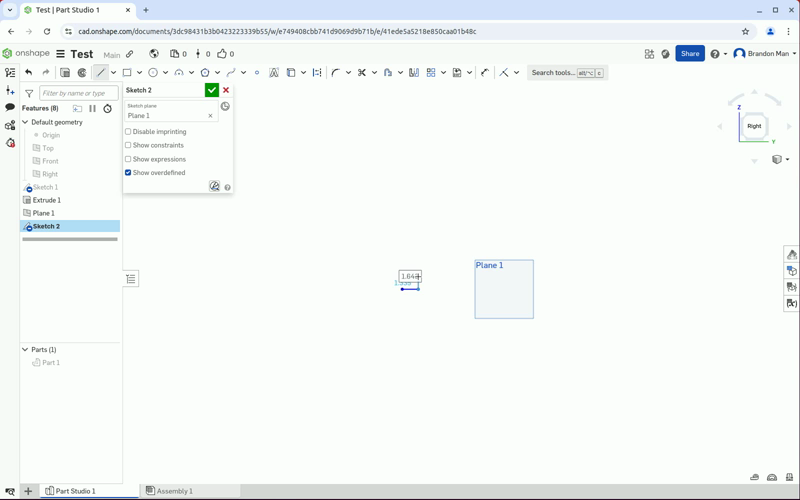
scroll(6)
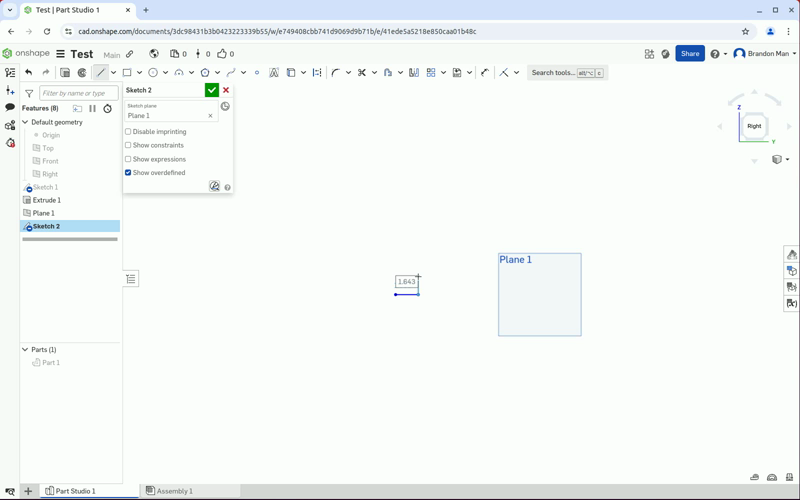
scroll(6)
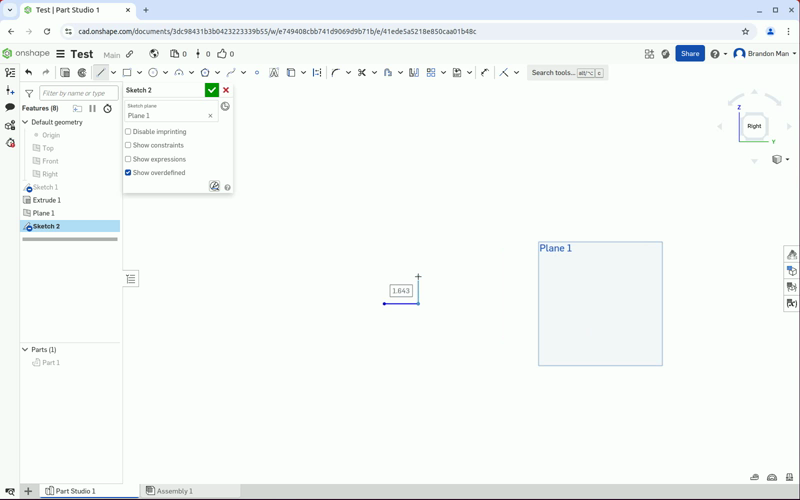
scroll(6)
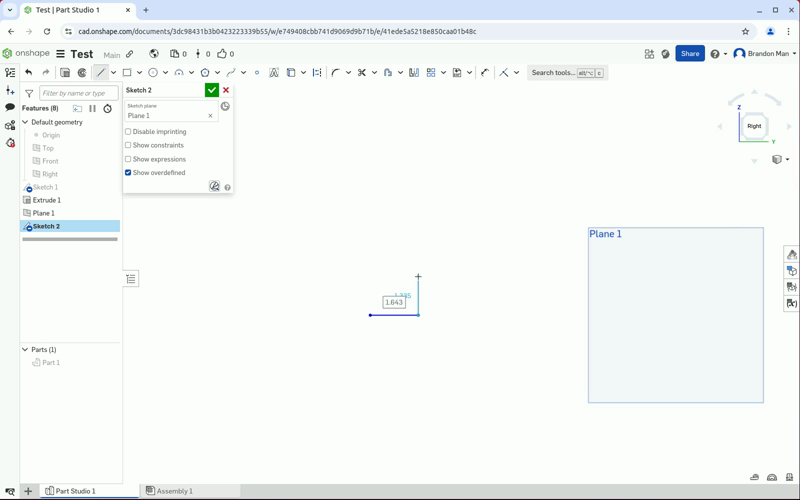
scroll(6)
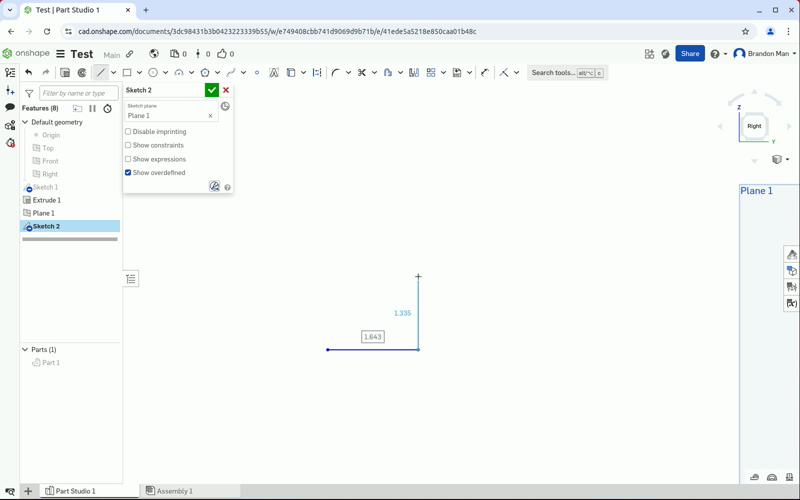
click(418, 276)
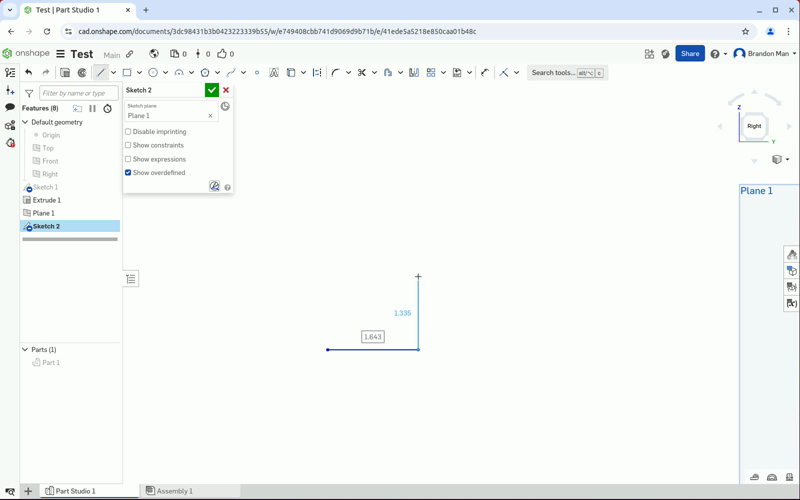
scroll(-6)
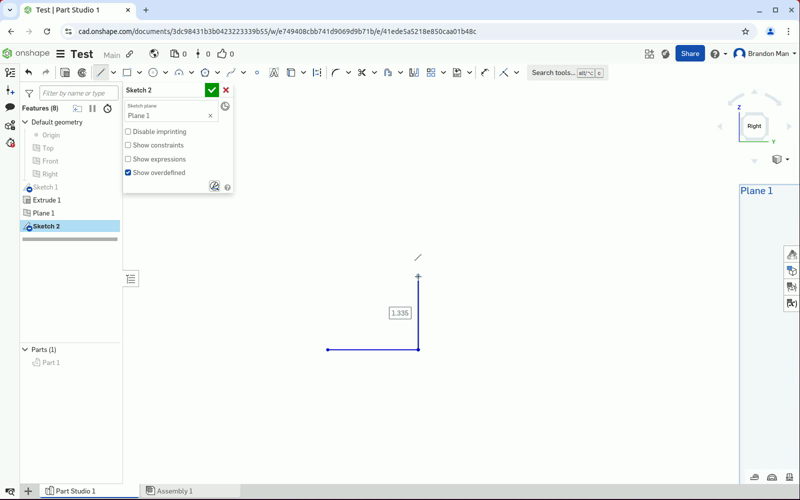
scroll(-6)
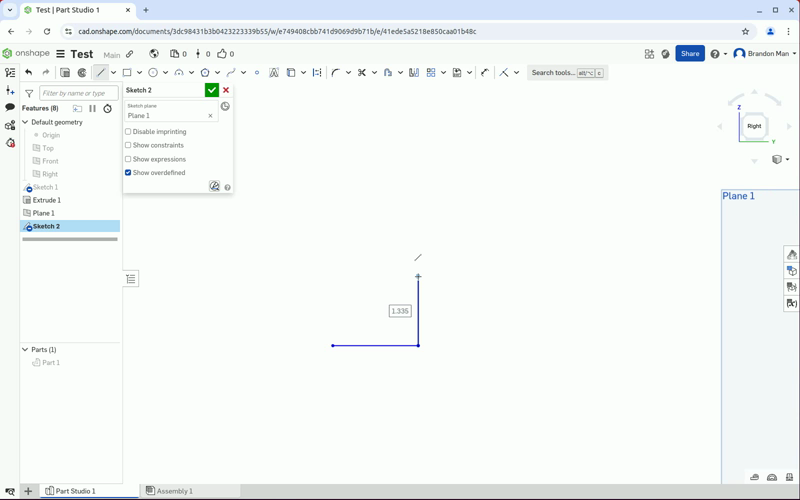
scroll(-6)
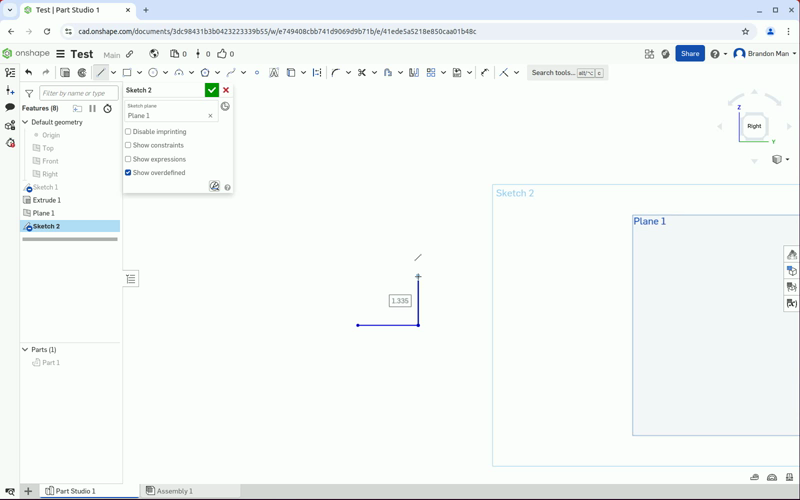
scroll(-6)
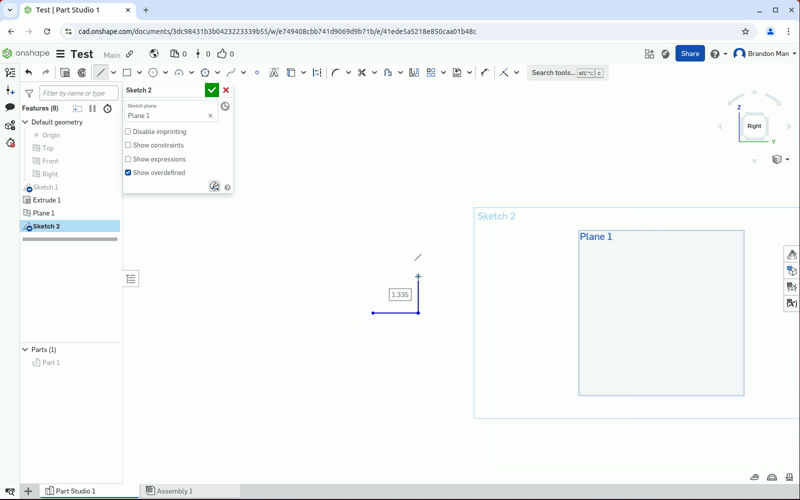
scroll(-6)
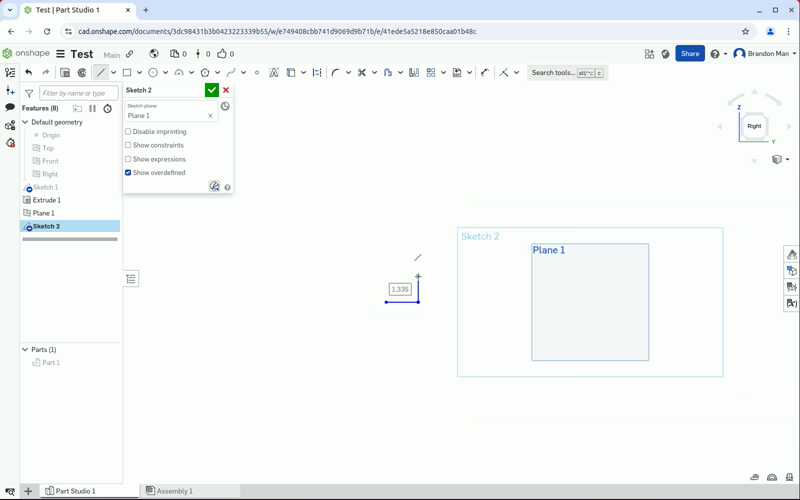
scroll(-6)
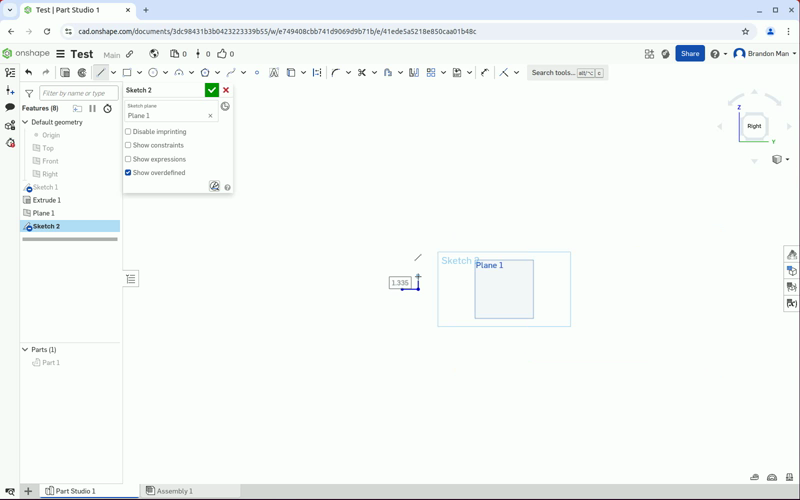
scroll(-6)
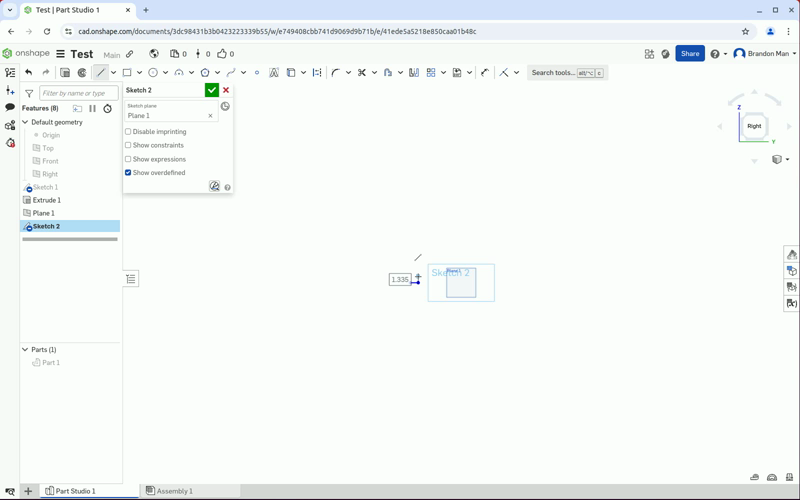
key_up(shift)
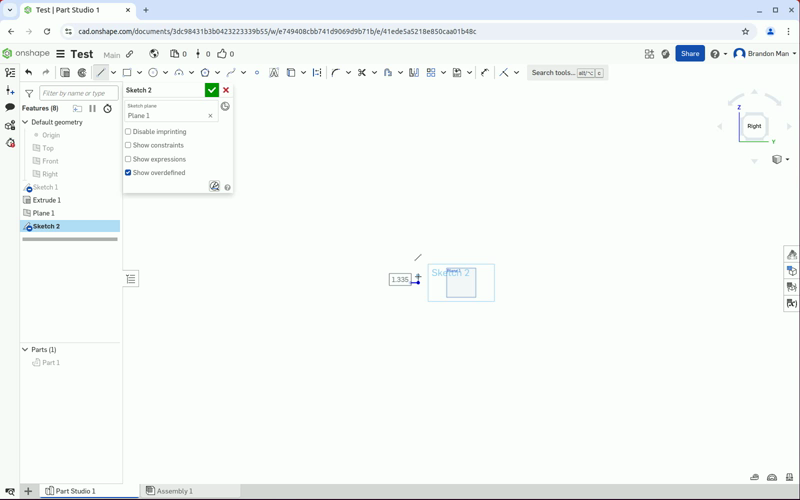
key_down(shift)
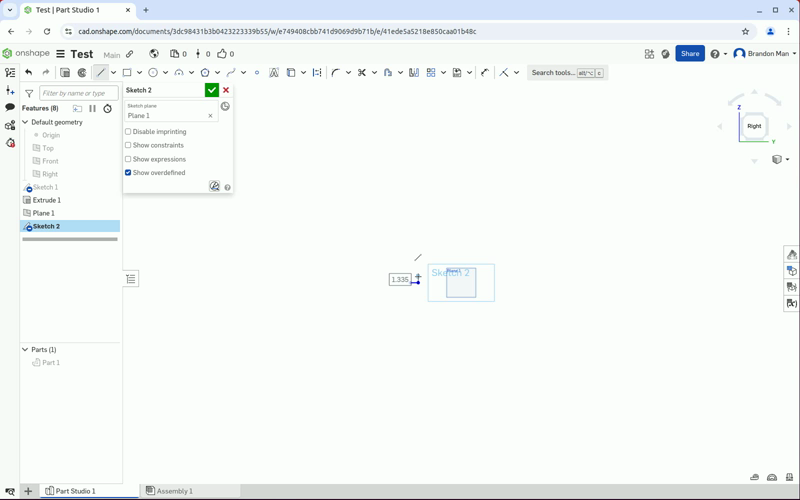
mouse_move(503, 276)
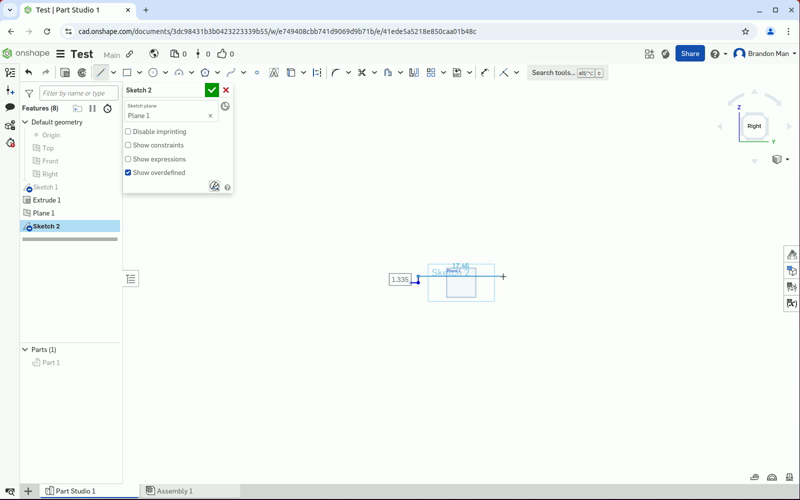
click(503, 276)
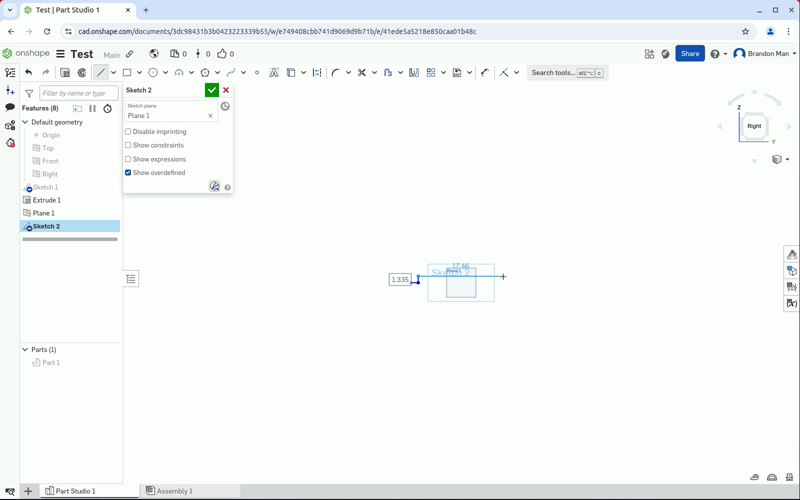
key_up(shift)
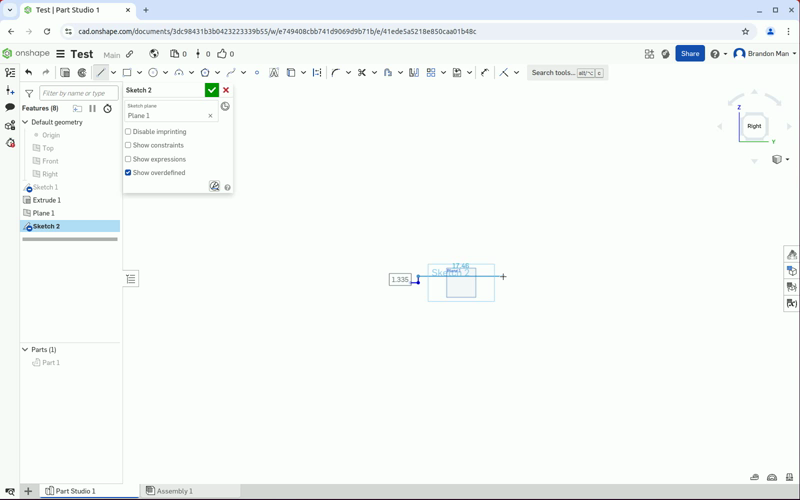
key_down(shift)
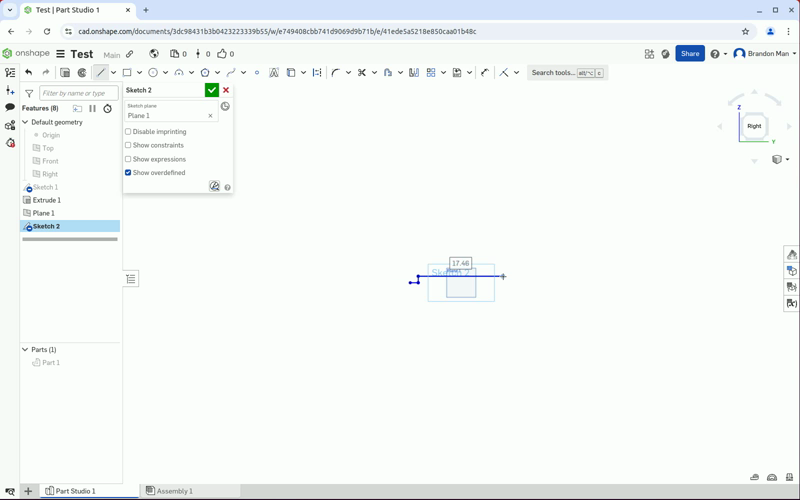
mouse_move(533, 276)
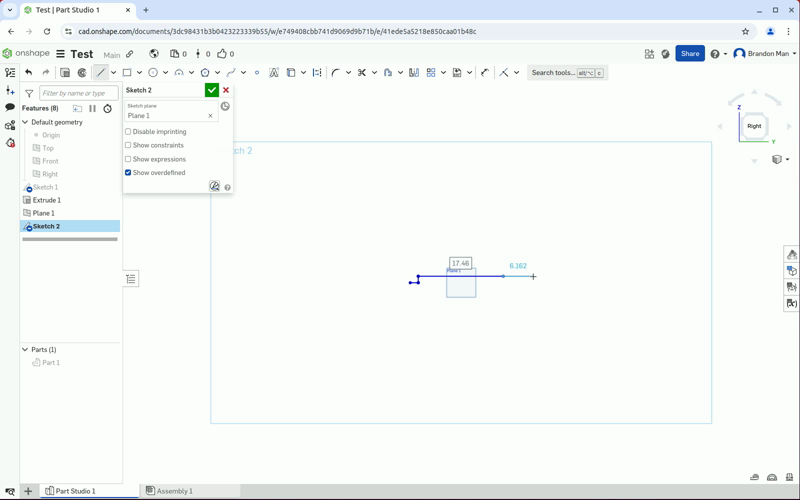
mouse_move(503, 224)
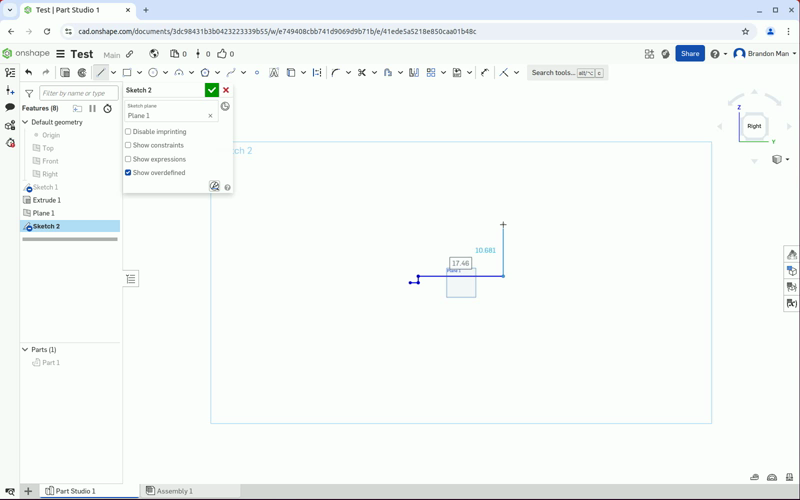
click(503, 224)
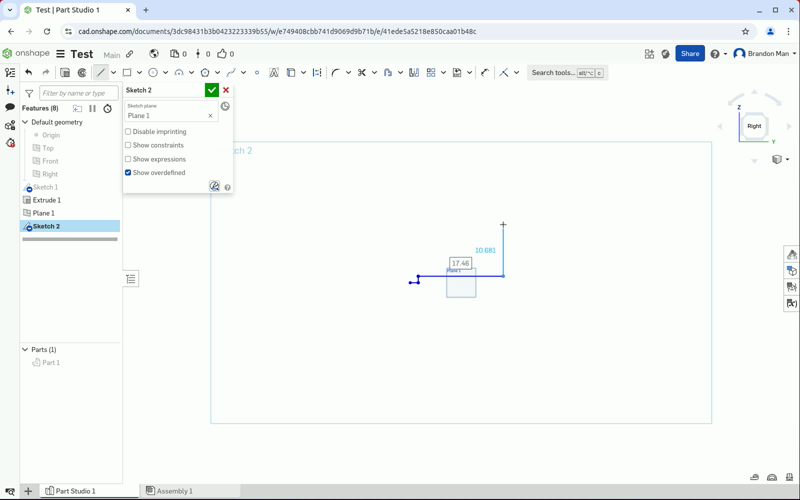
key_up(shift)
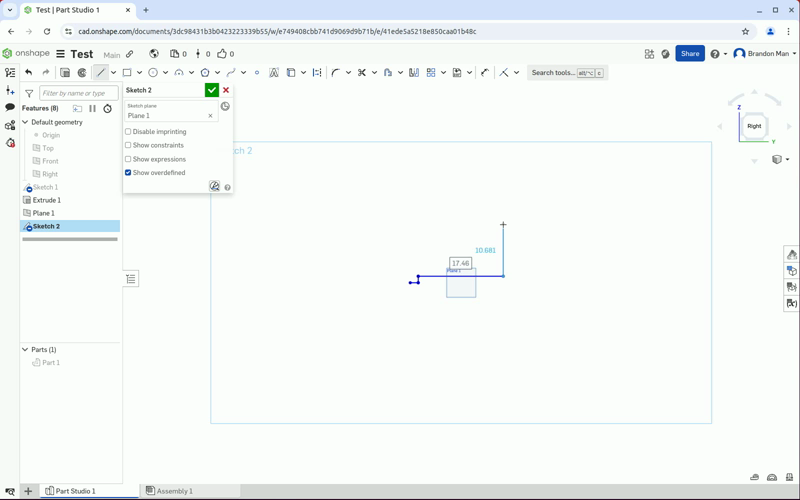
key_down(shift)
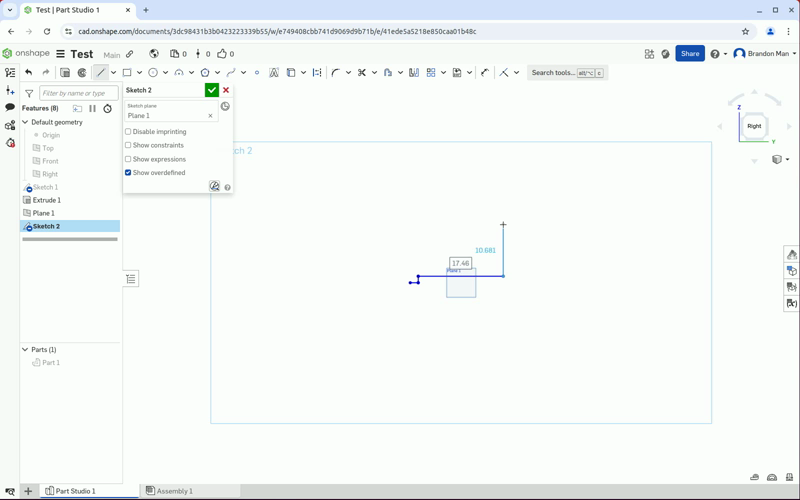
mouse_move(410, 224)
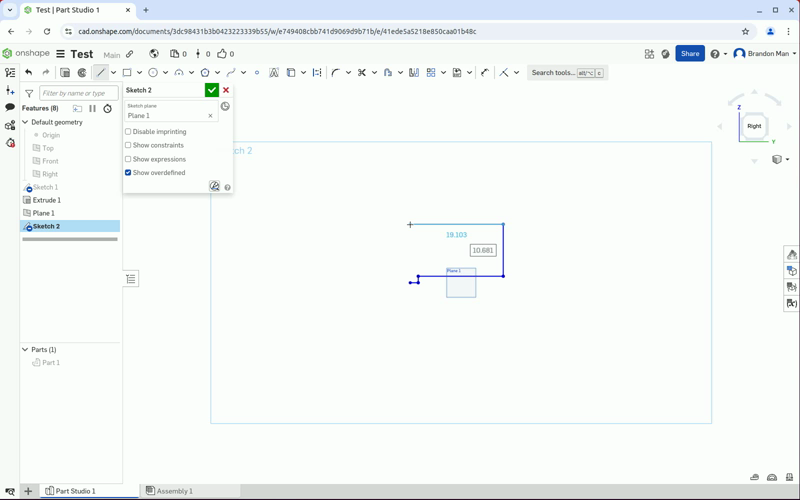
click(410, 224)
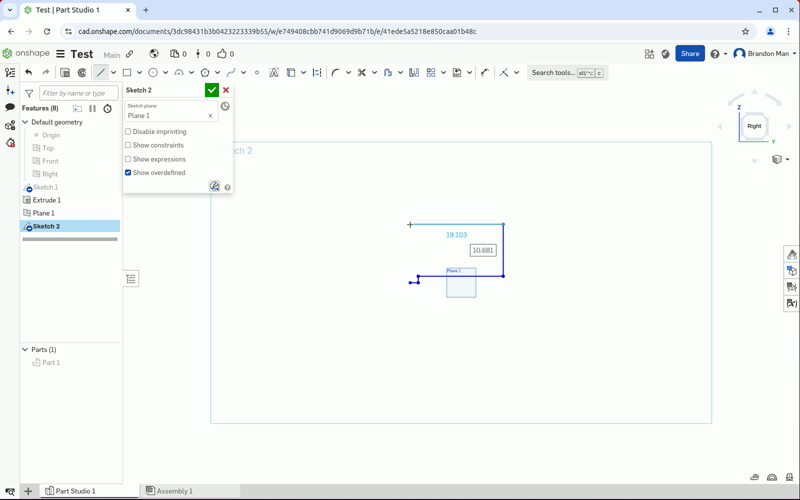
key_up(shift)
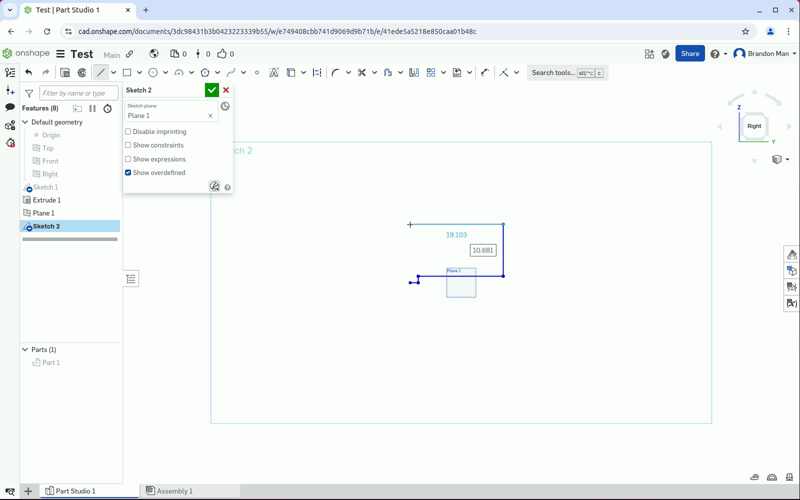
mouse_move(440, 224)
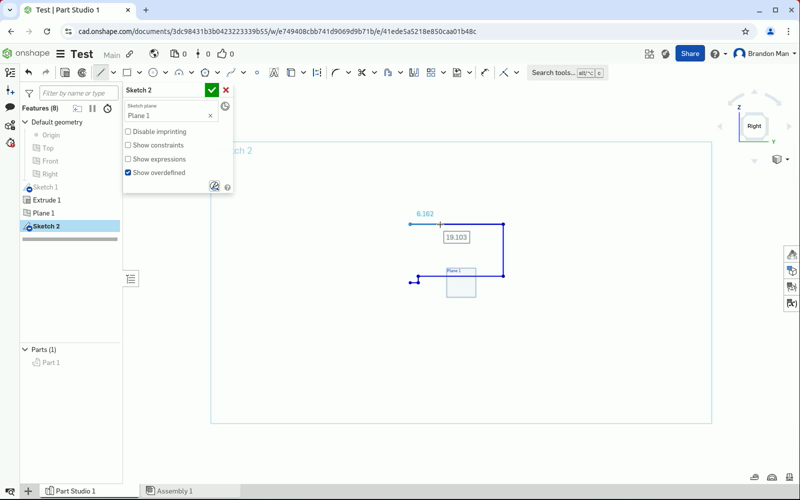
key_down(shift)
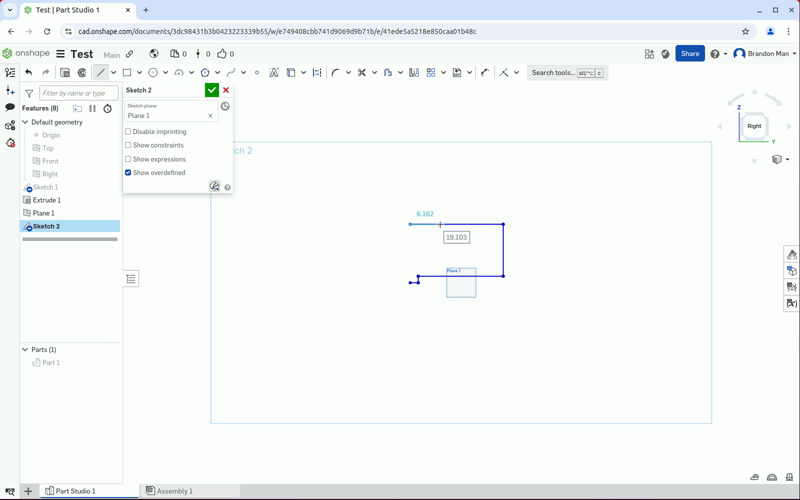
mouse_move(410, 282)
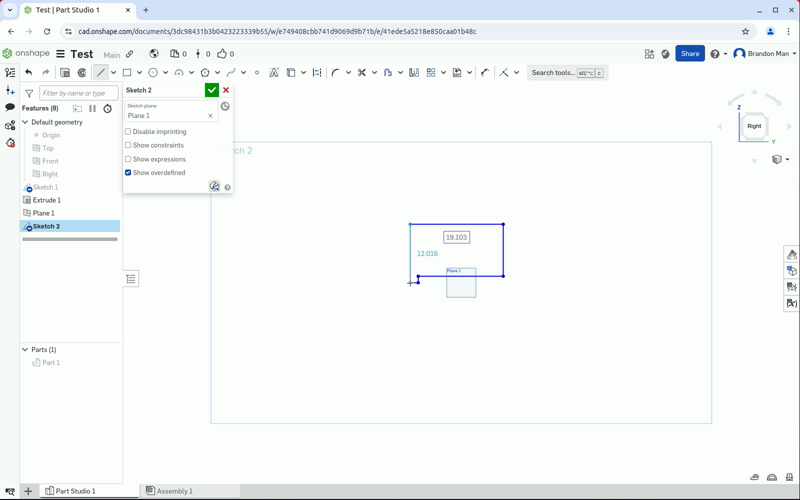
key_up(shift)
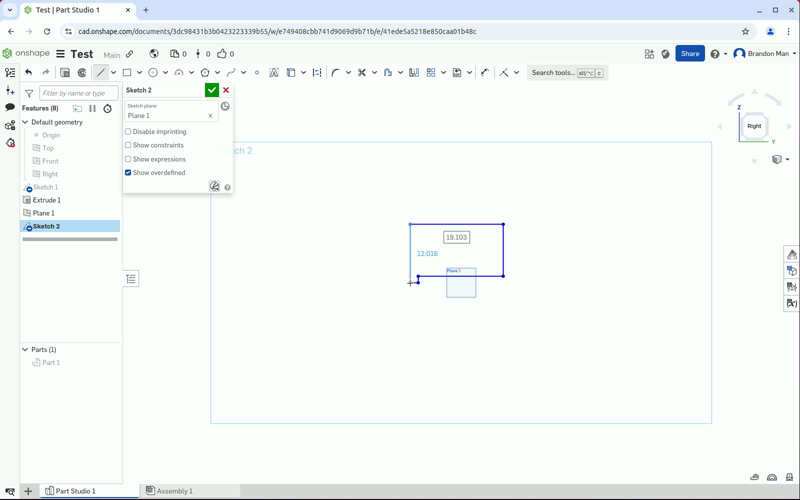
click(410, 282)
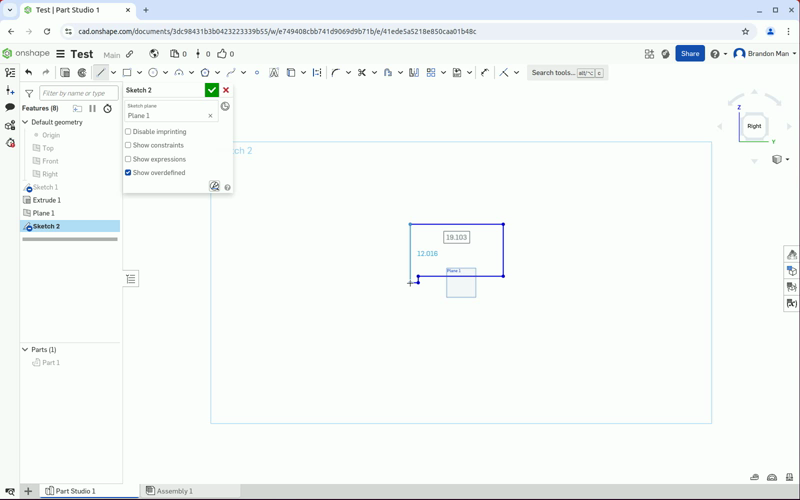
key(esc)
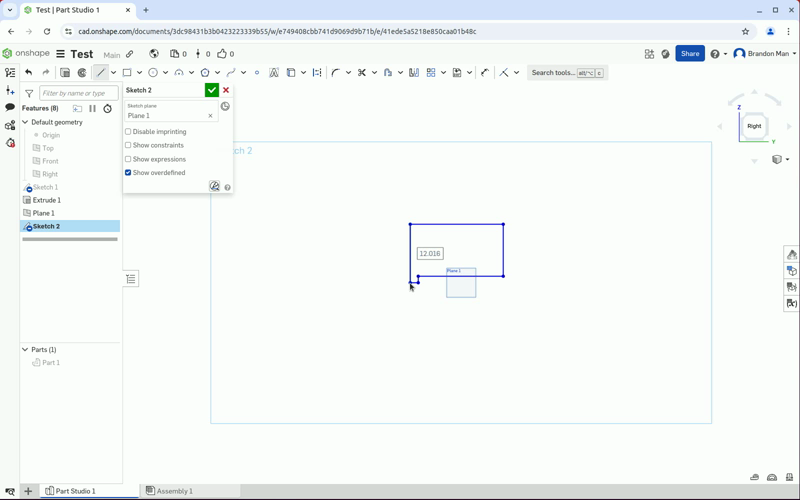
mouse_move(428, 271)
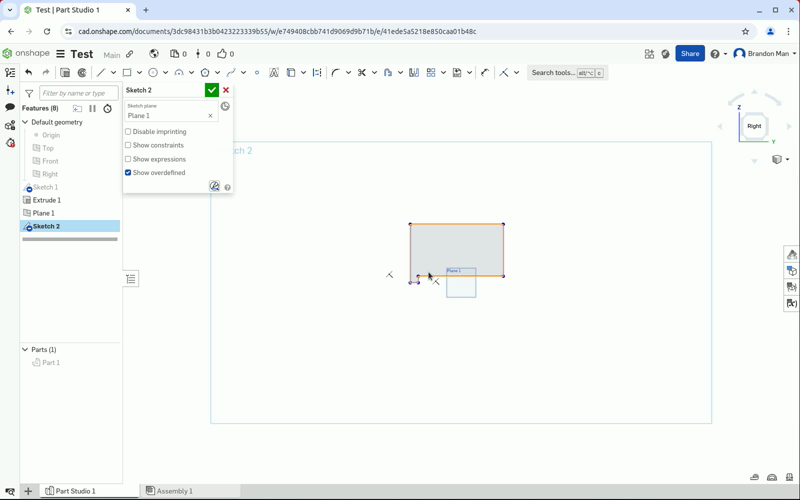
click(428, 271)
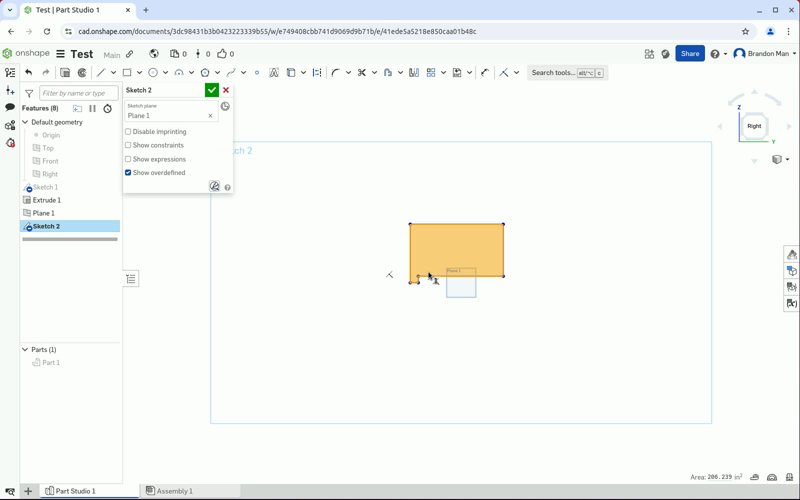
mouse_move(73, 352)
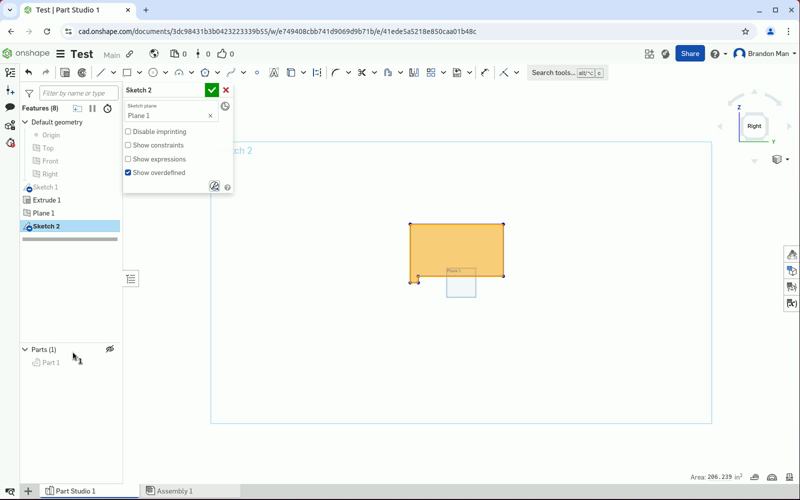
key(shift+y)
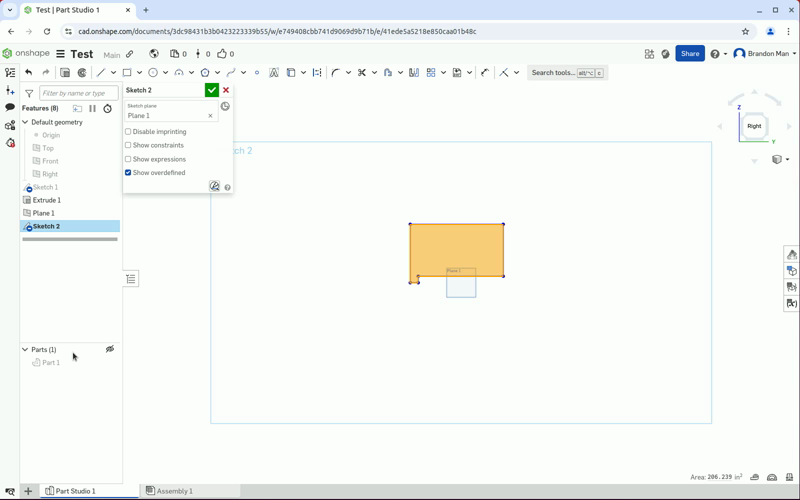
key(shift+e)
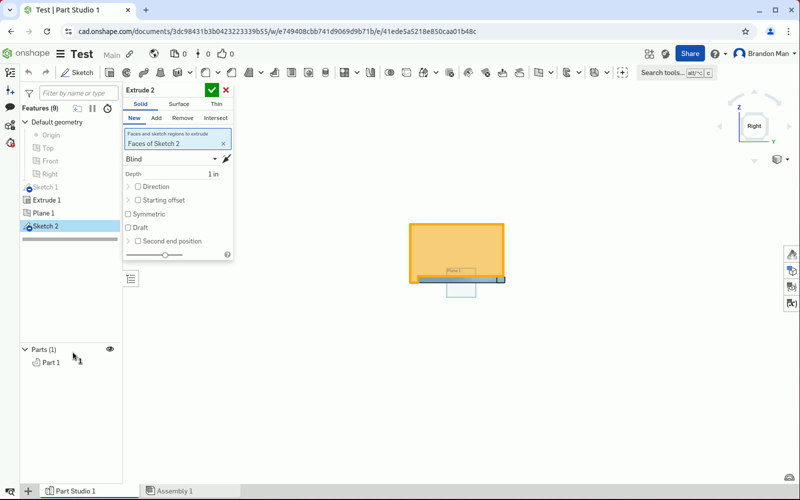
mouse_move(143, 106)
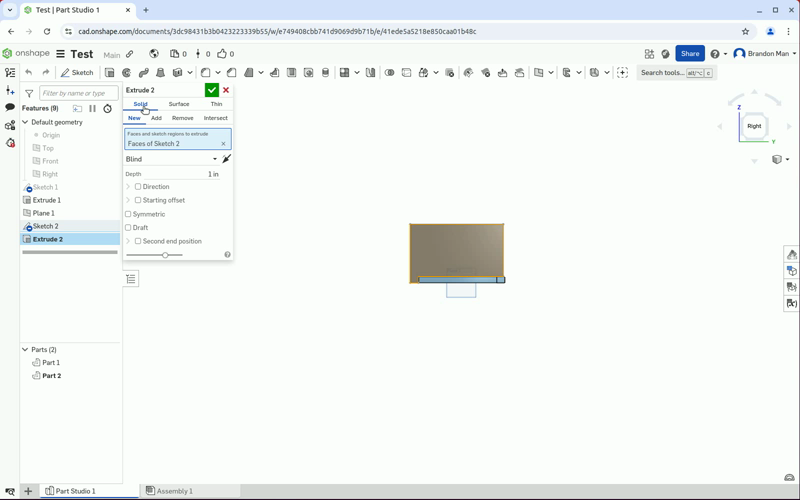
click(143, 106)
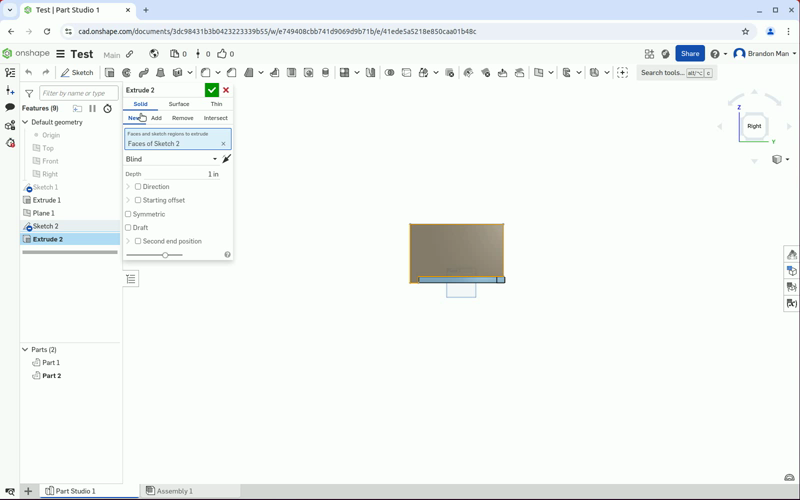
mouse_move(137, 120)
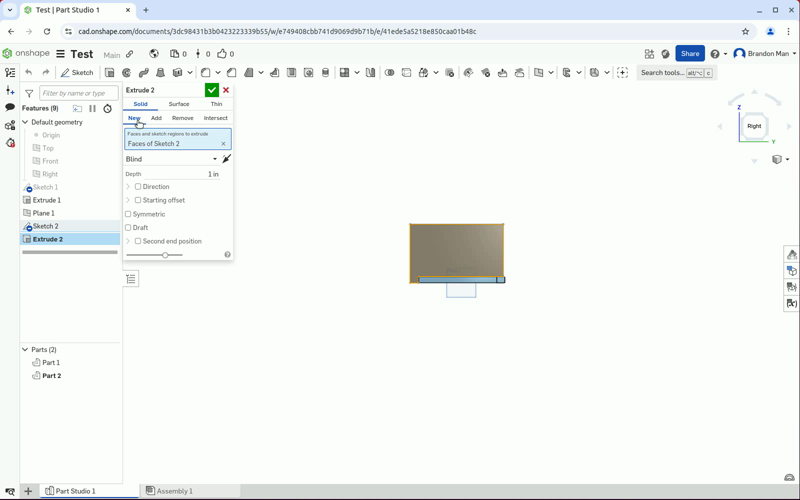
click(137, 120)
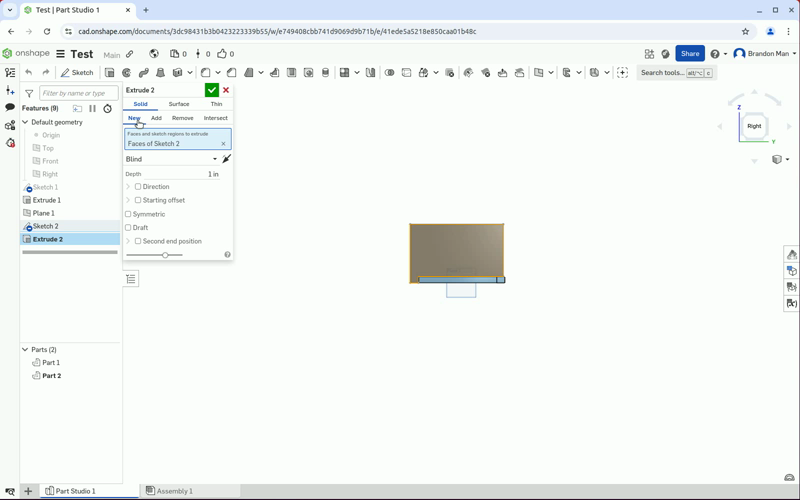
key(tab, 4)
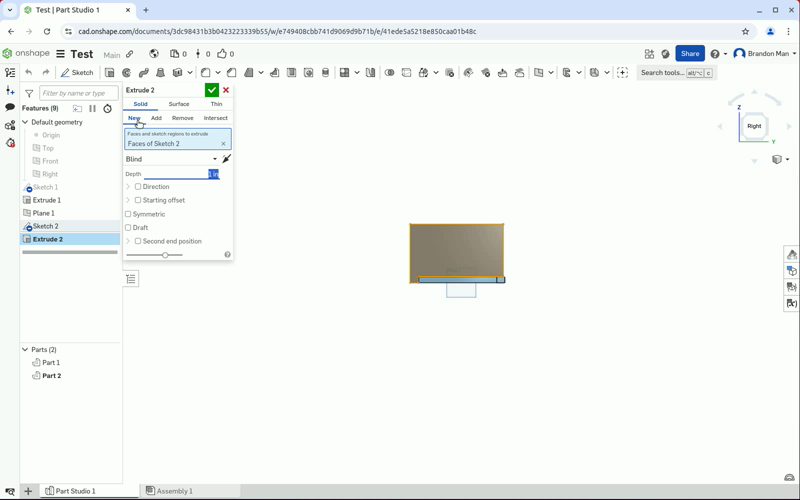
text(1.204)
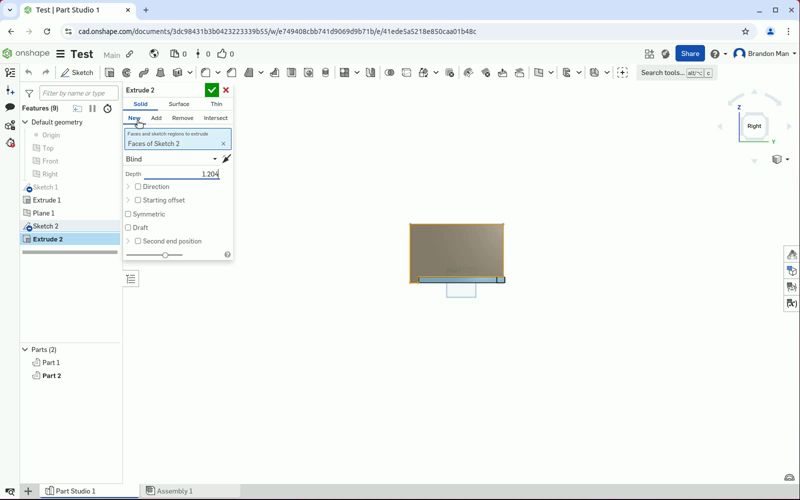
key(enter)
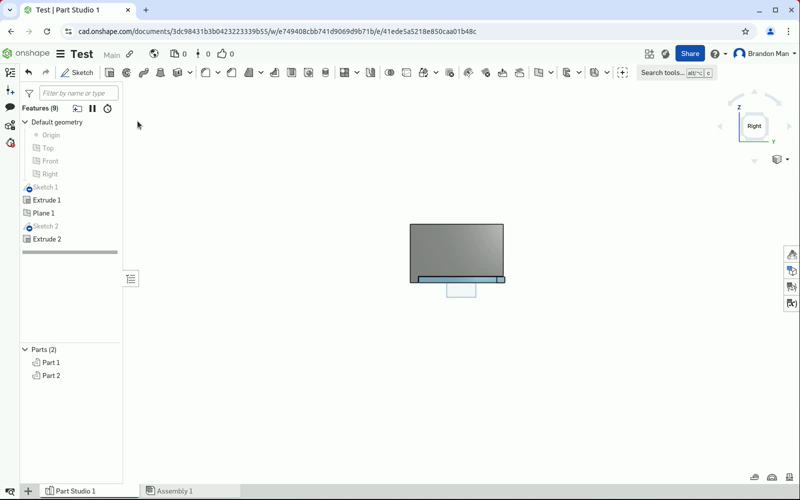
key(shift+h)
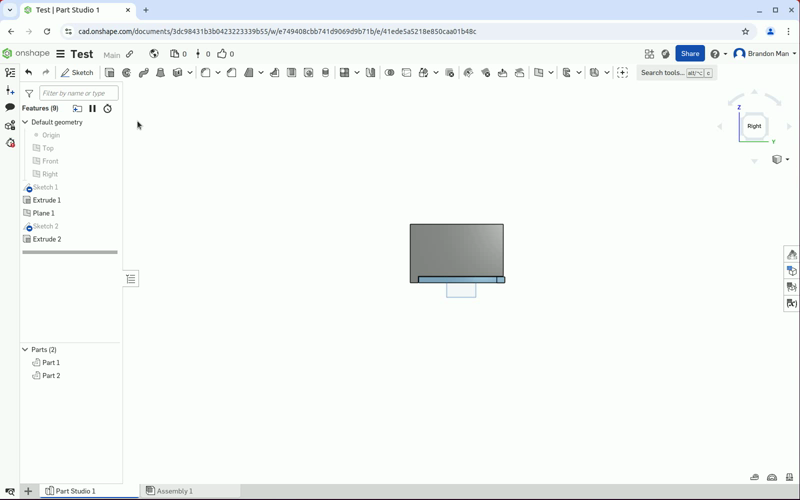
key(shift+h)
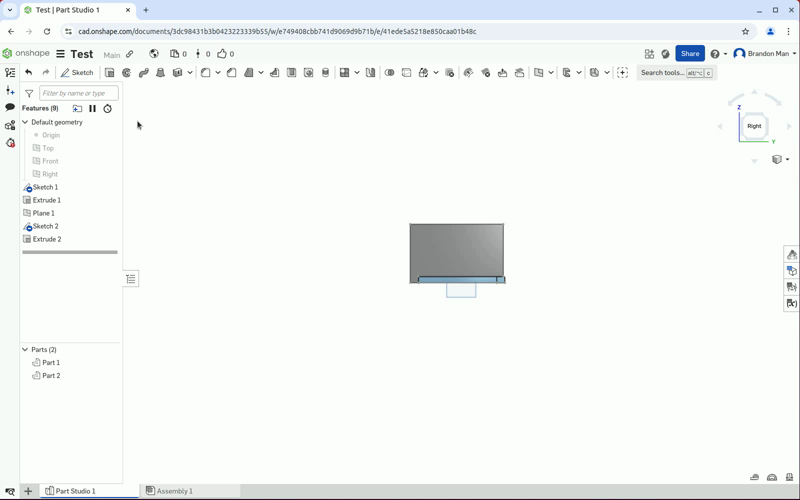
key(shift+7)
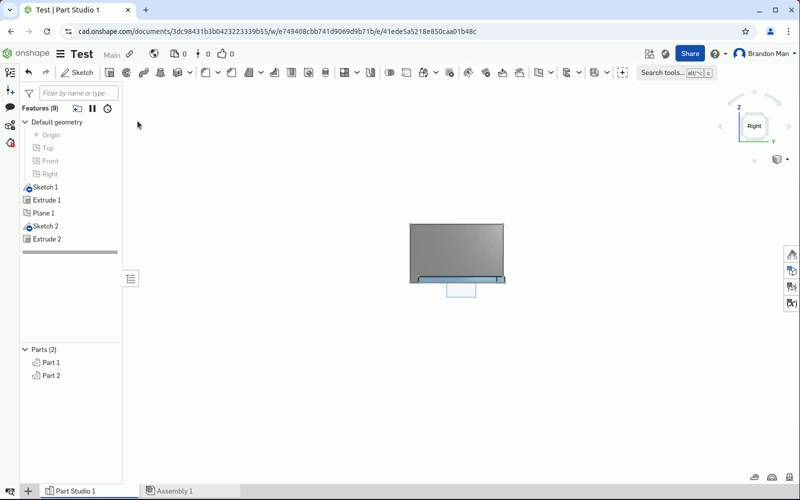
key(right, 2)
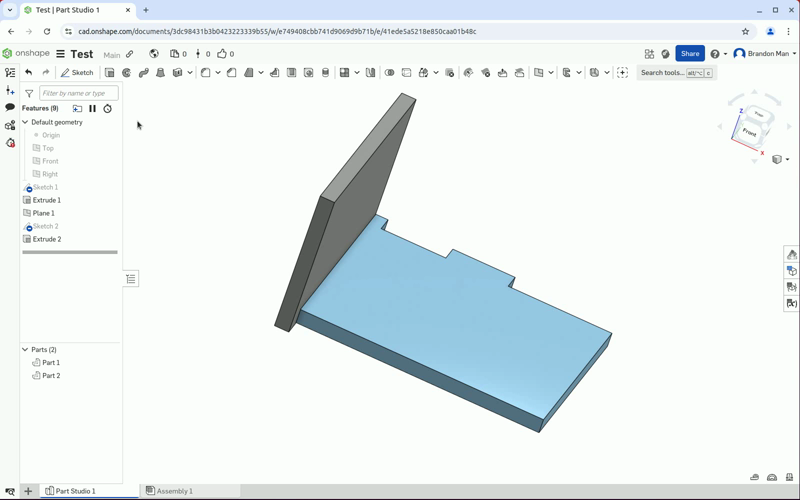
key(down, 2)
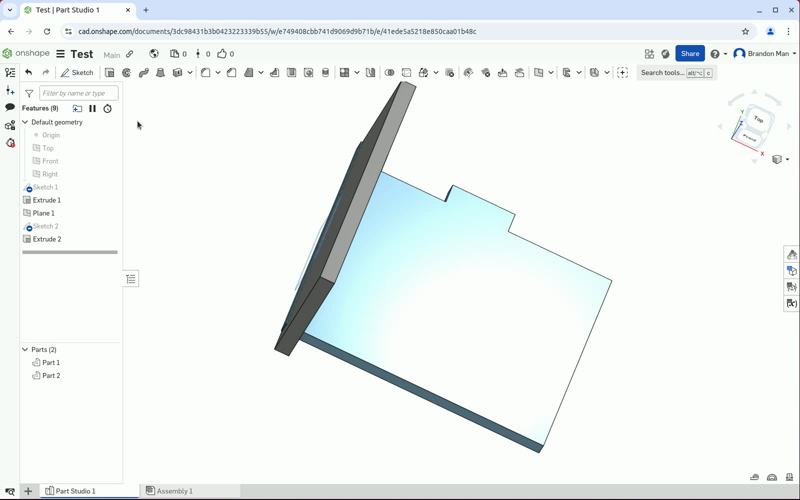
key(up, 2)
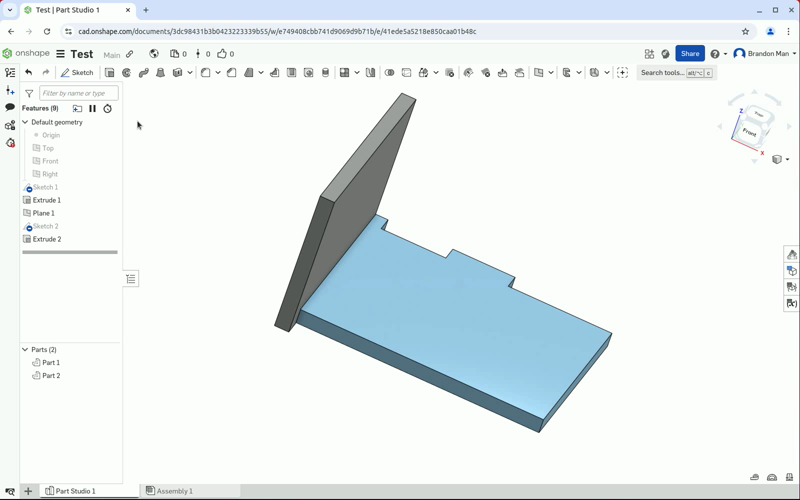
key(left, 2)
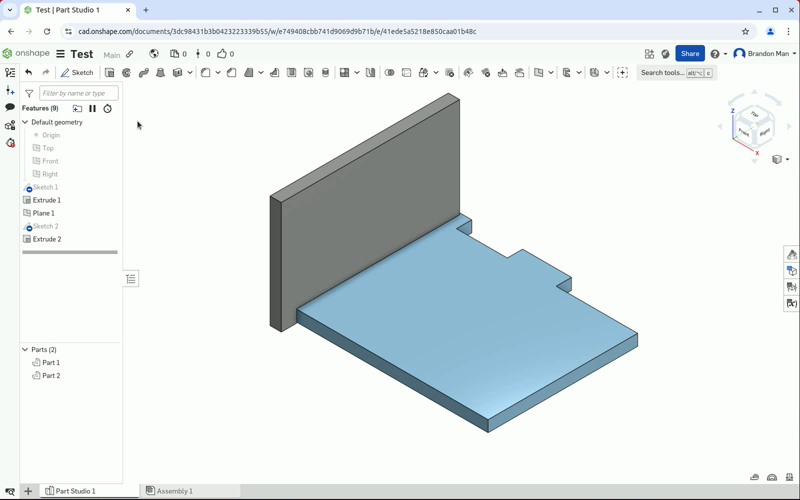
mouse_move(73, 189)
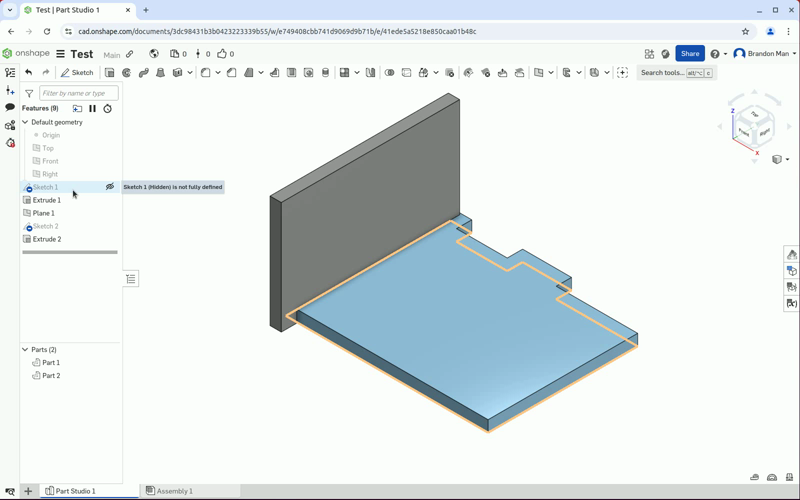
click(73, 189)